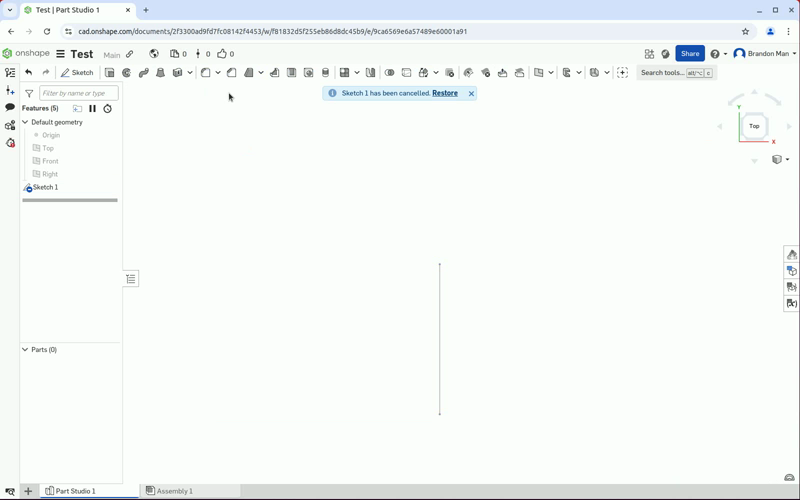
key(shift+h)
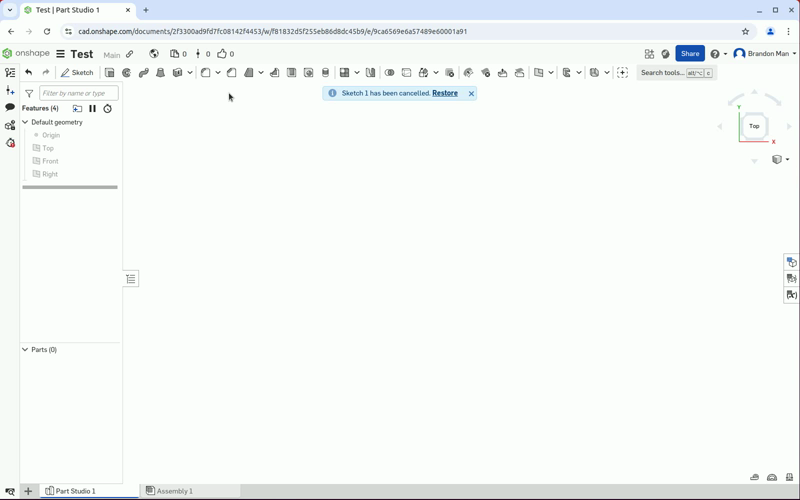
mouse_move(73, 352)
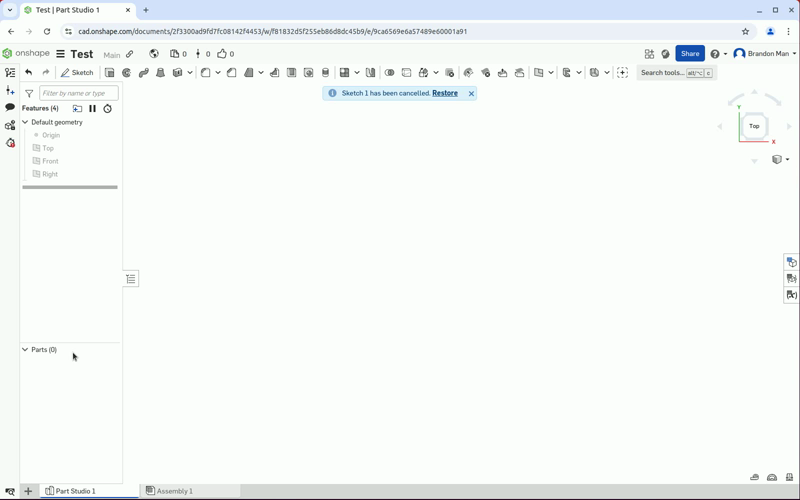
key(y)
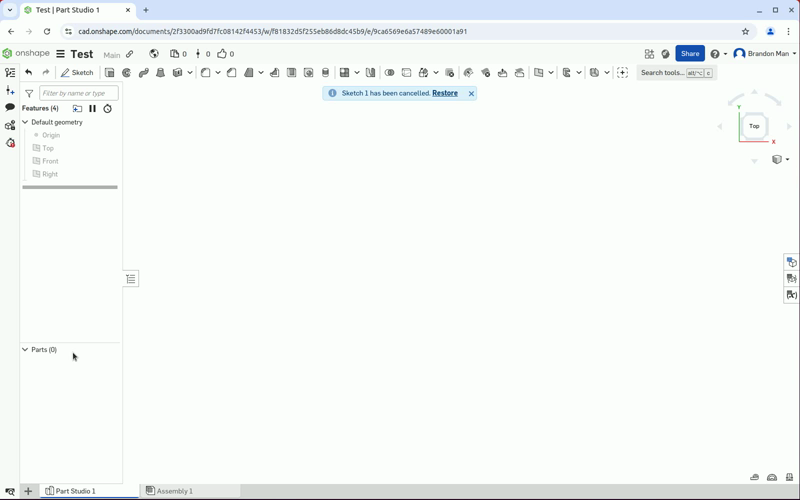
key(shift+p)
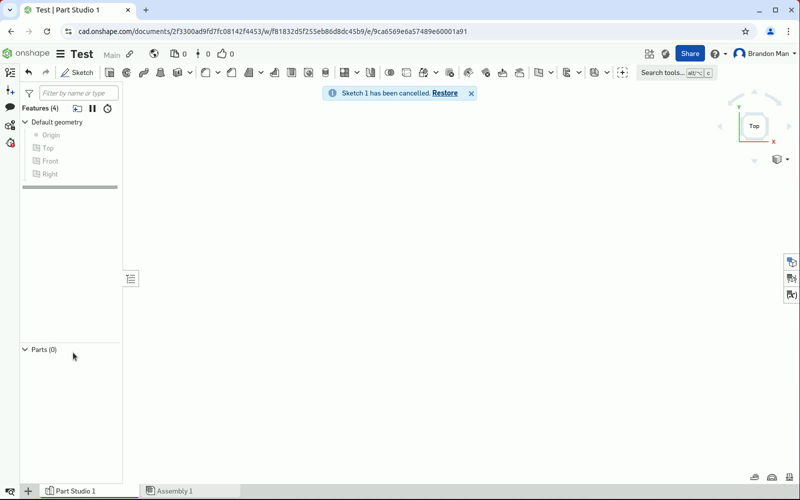
key(space)
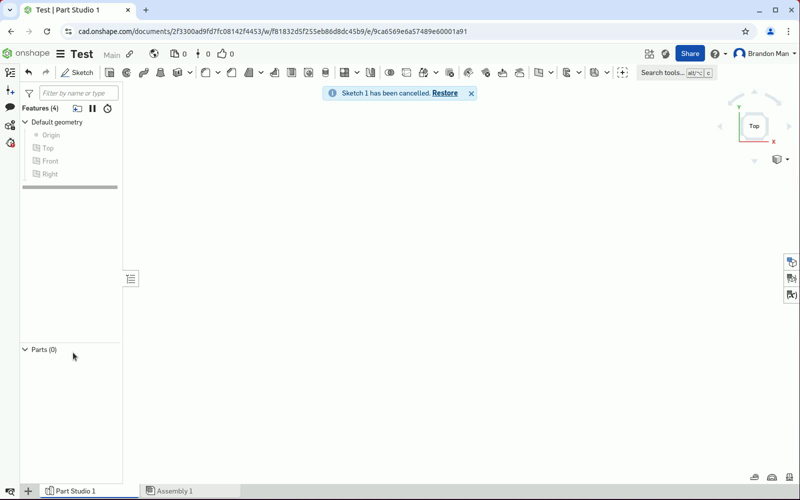
key_down(shift)
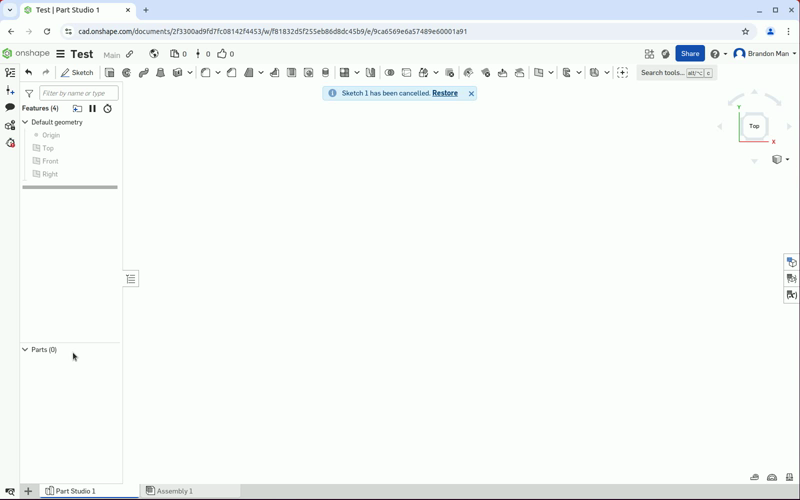
key(up)
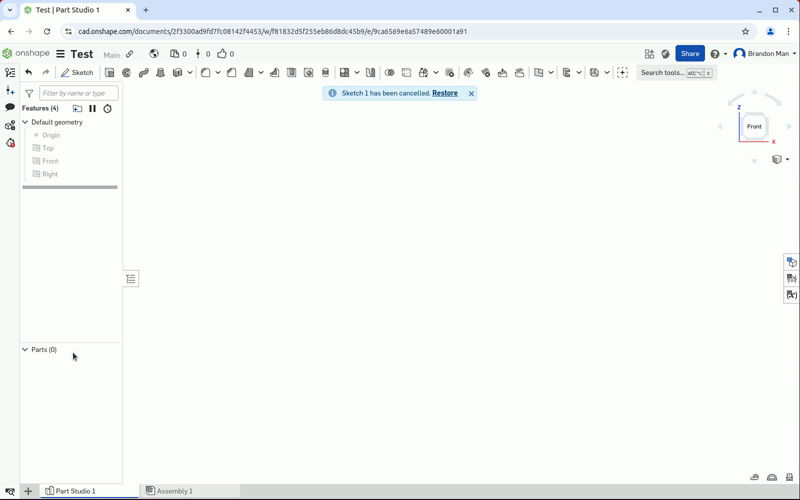
key_up(shift)
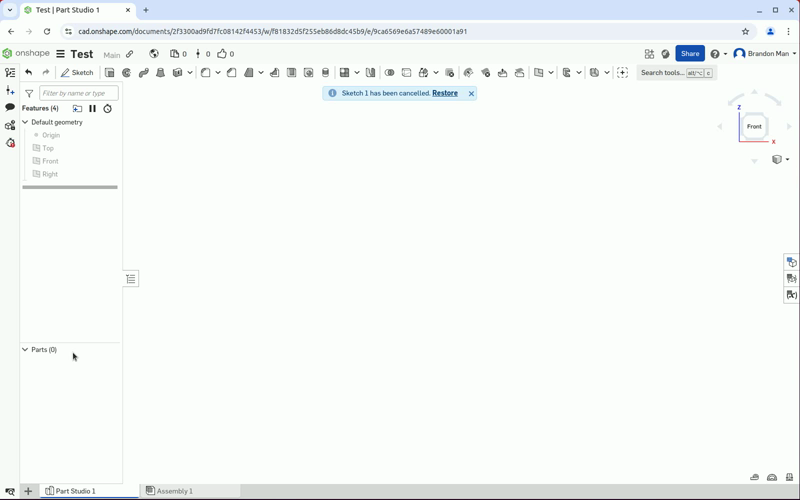
mouse_move(73, 352)
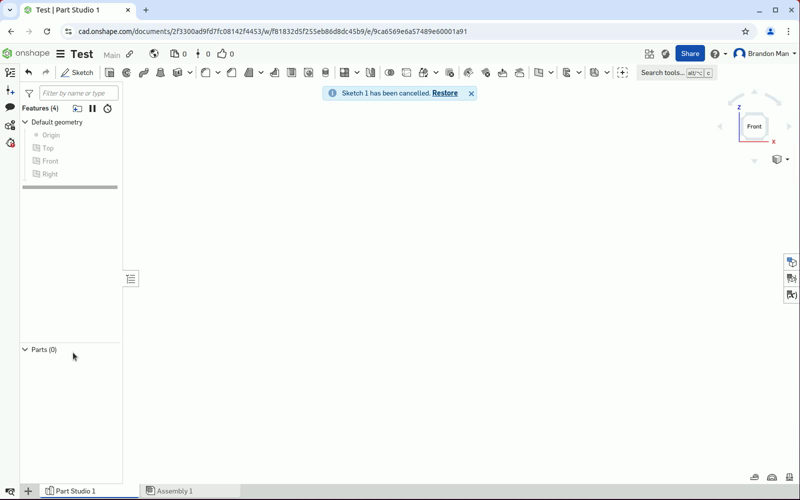
key(shift+y)
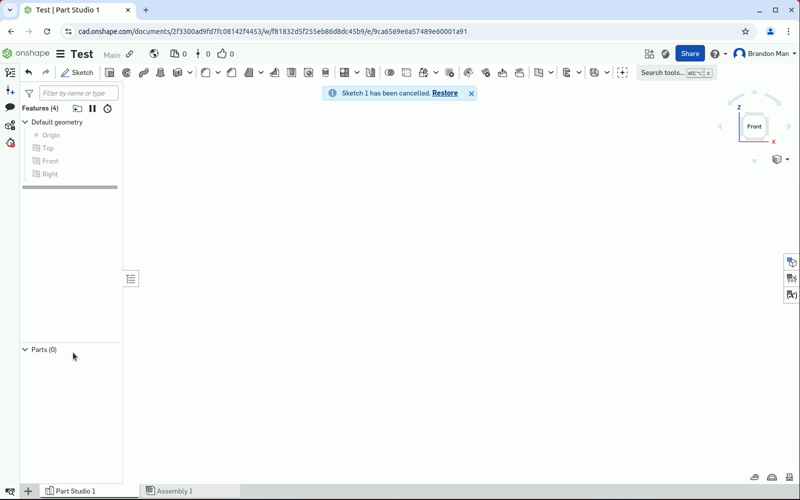
key(shift+s)
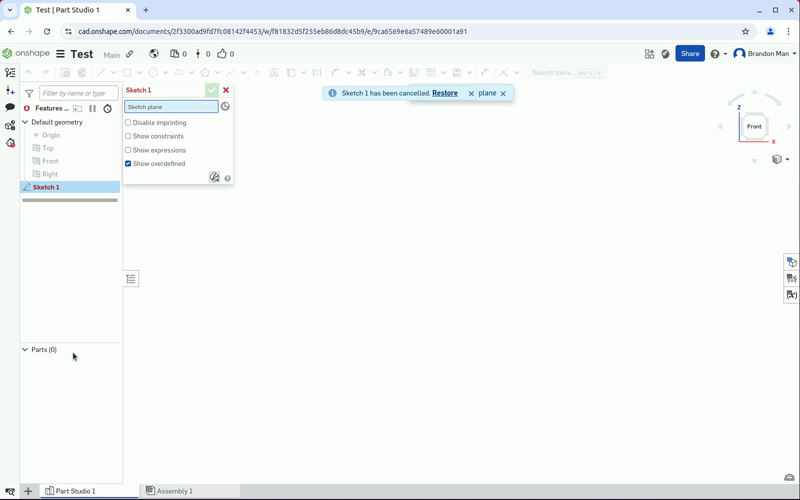
mouse_move(73, 163)
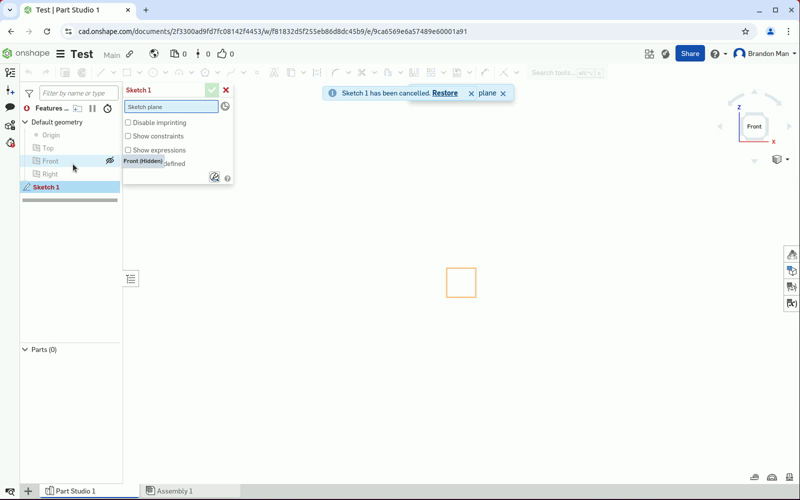
click(73, 163)
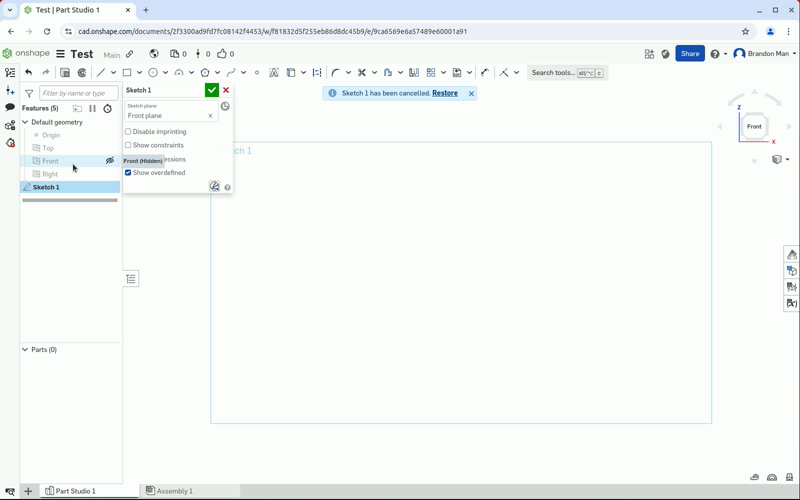
mouse_move(73, 352)
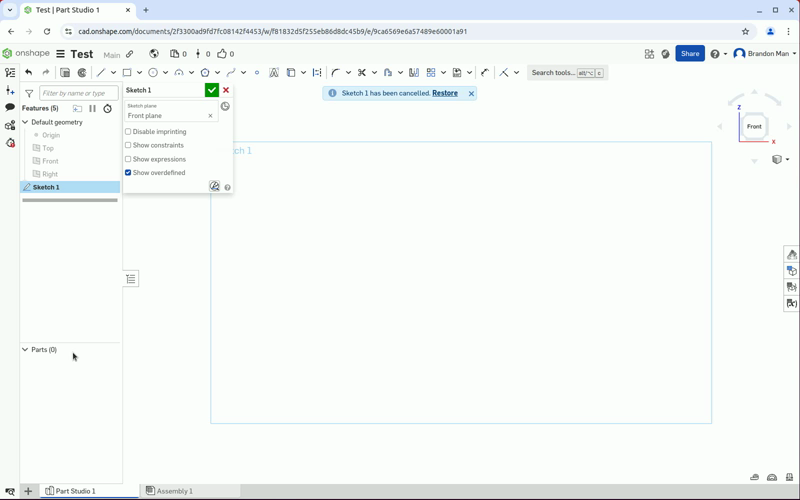
key(y)
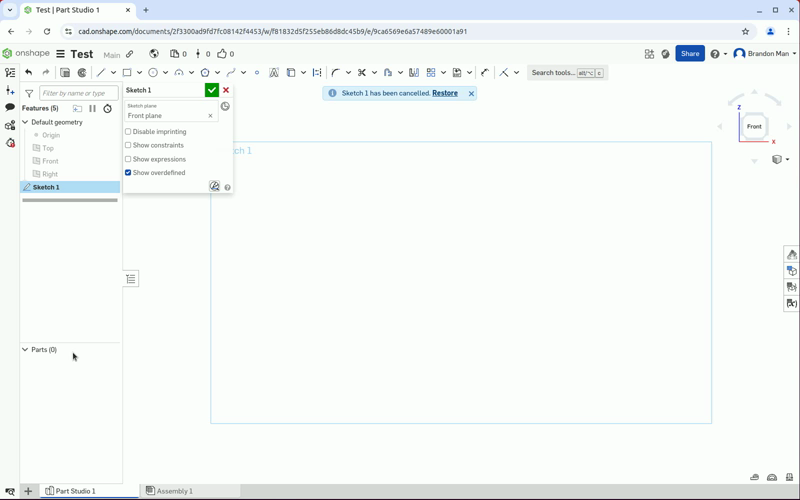
key(c)
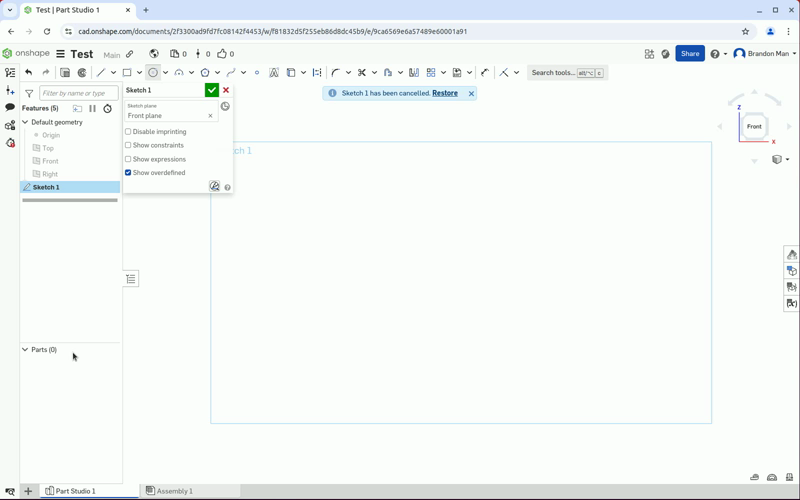
key_down(shift)
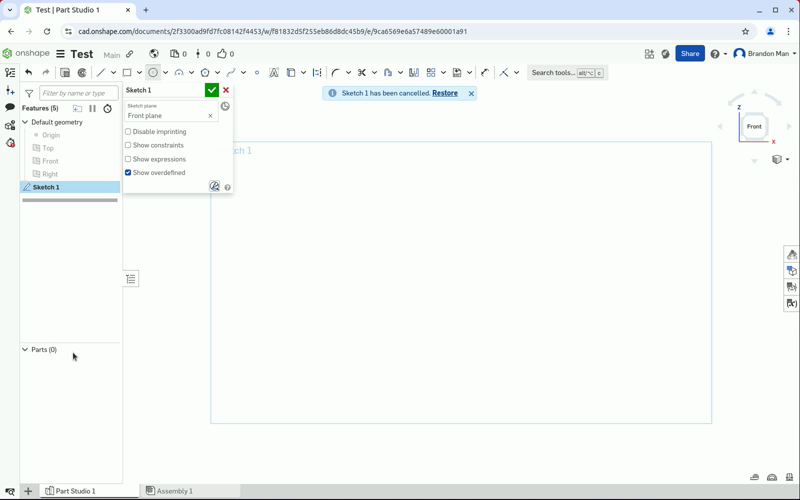
mouse_move(461, 282)
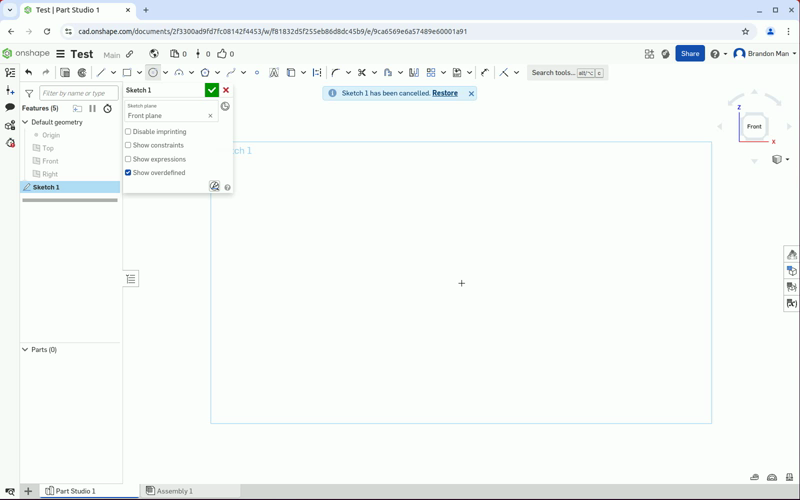
click(461, 282)
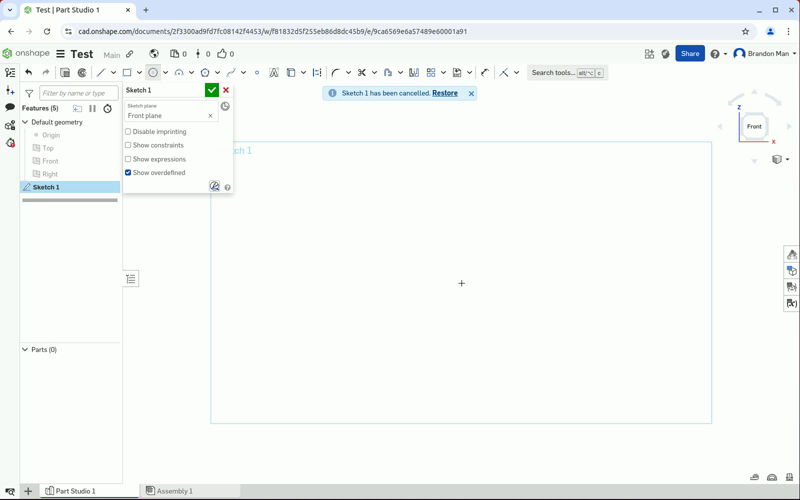
key_up(shift)
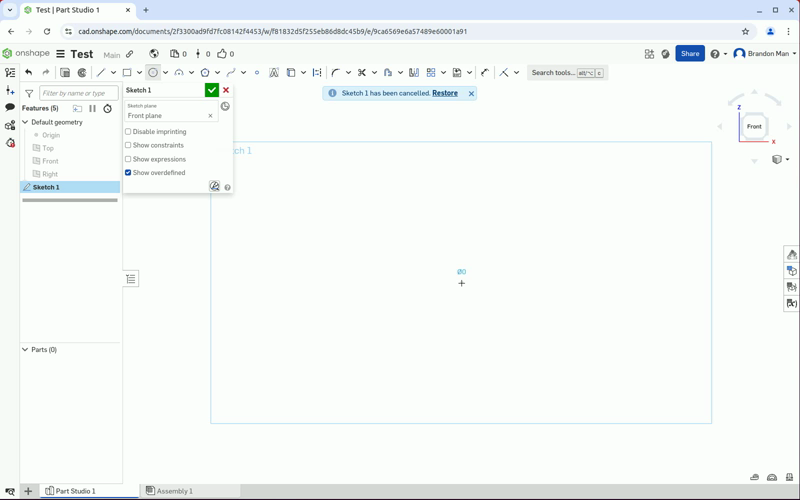
mouse_move(500, 282)
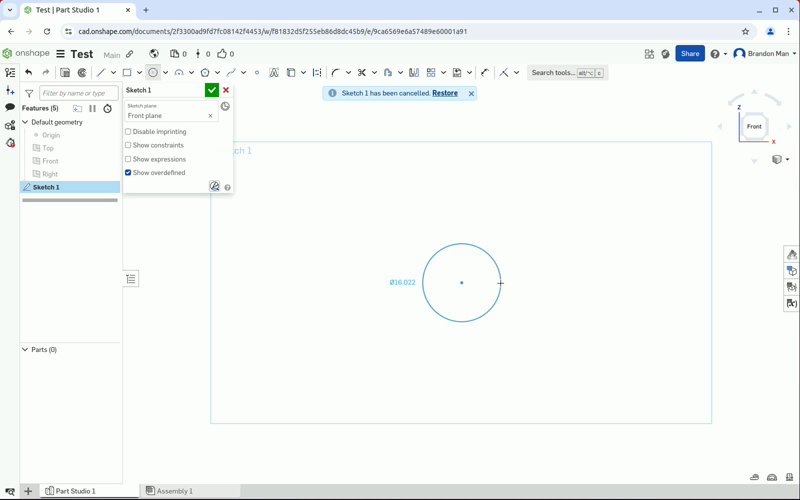
click(500, 282)
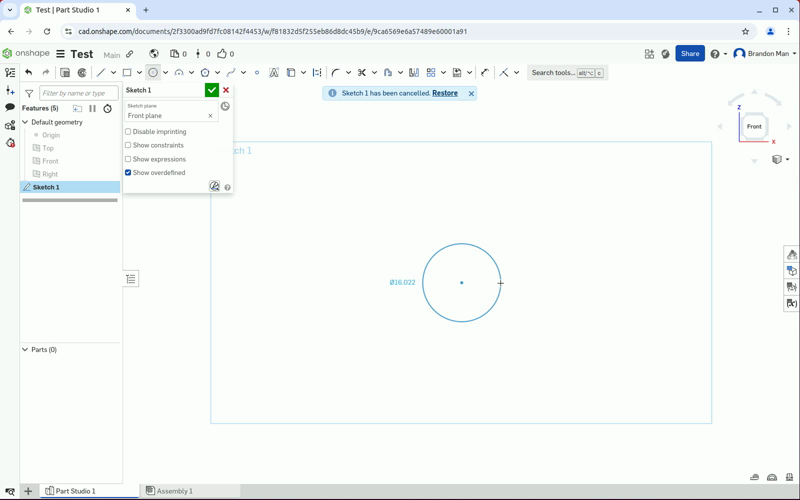
key(esc)
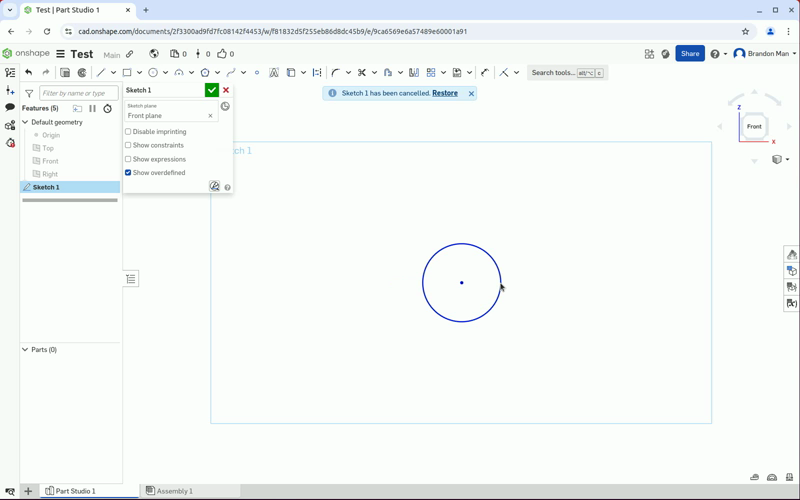
mouse_move(450, 287)
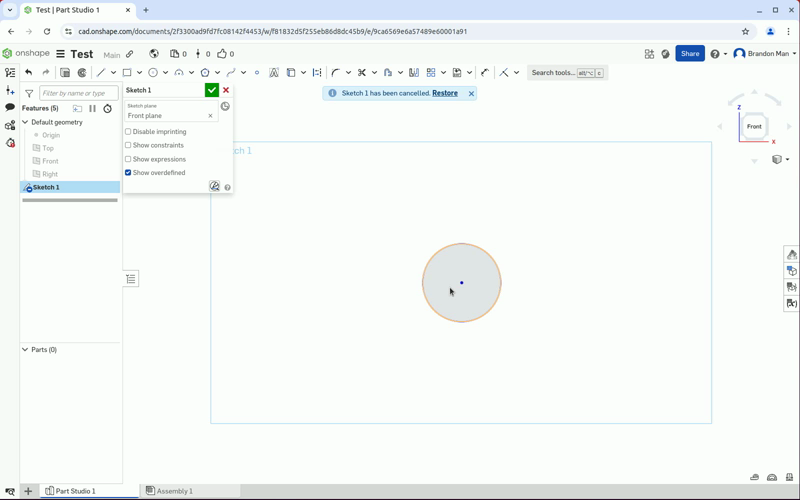
click(450, 287)
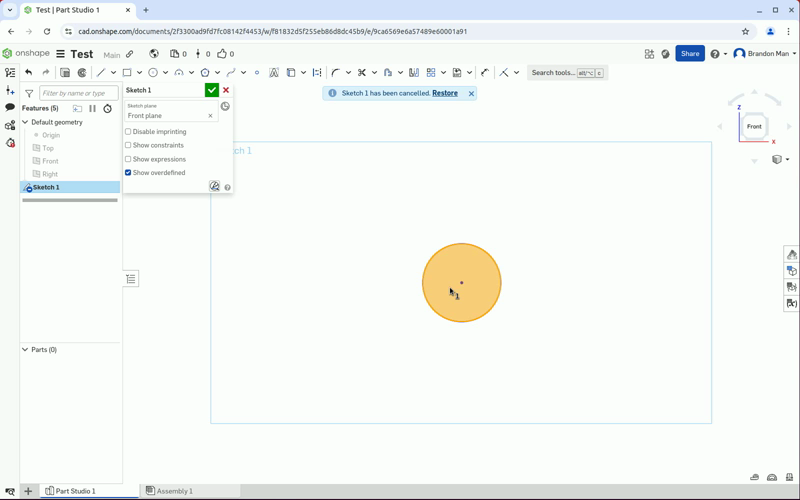
mouse_move(73, 352)
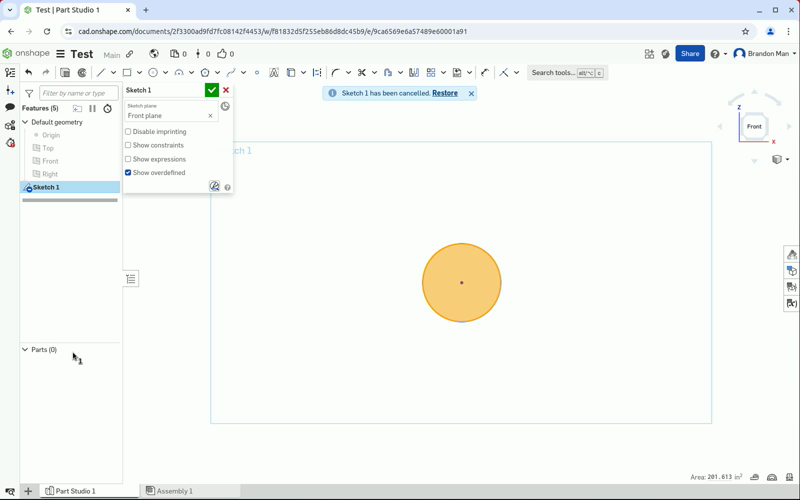
key(shift+y)
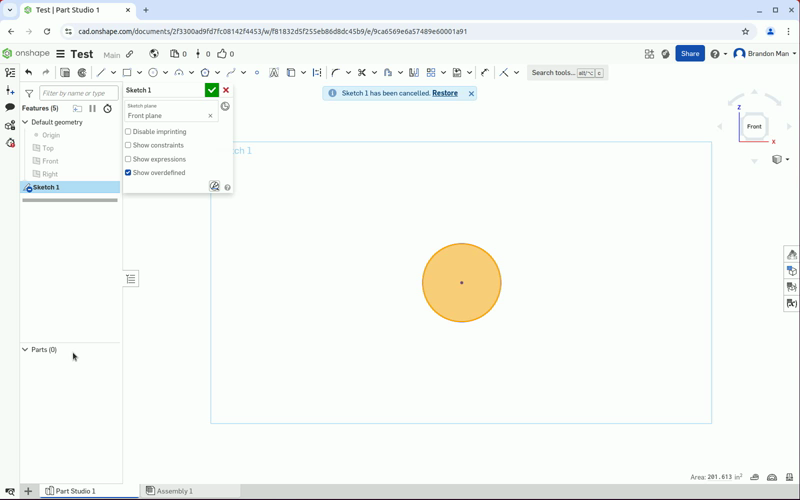
key(shift+e)
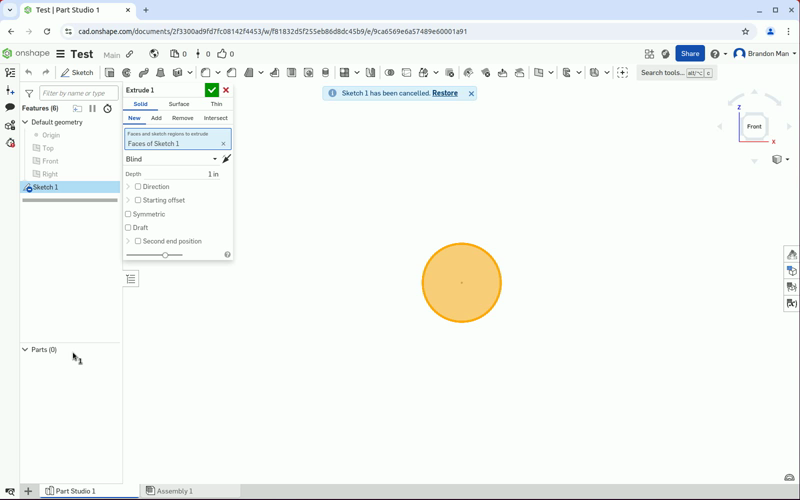
mouse_move(143, 106)
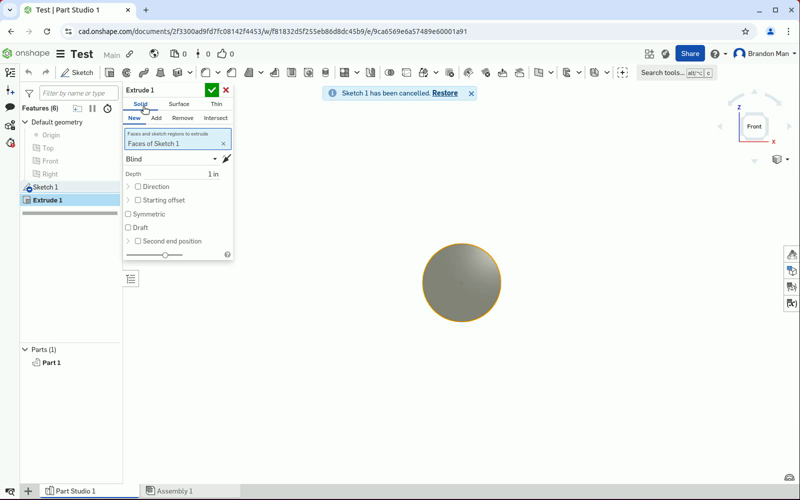
click(143, 106)
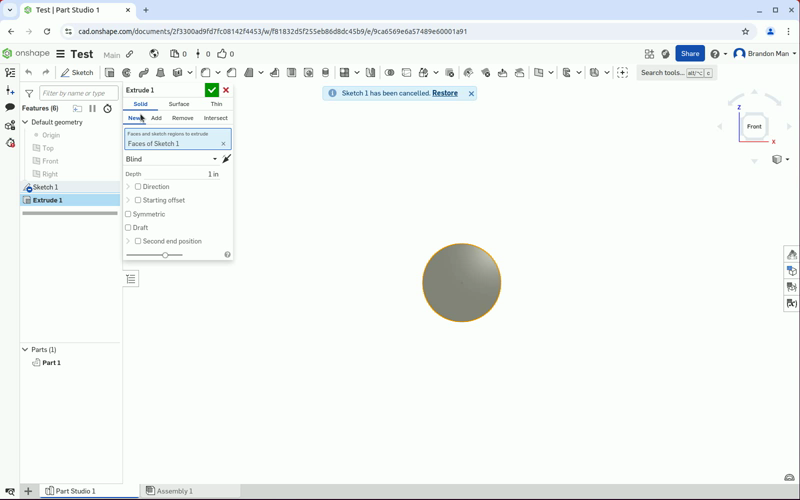
mouse_move(137, 120)
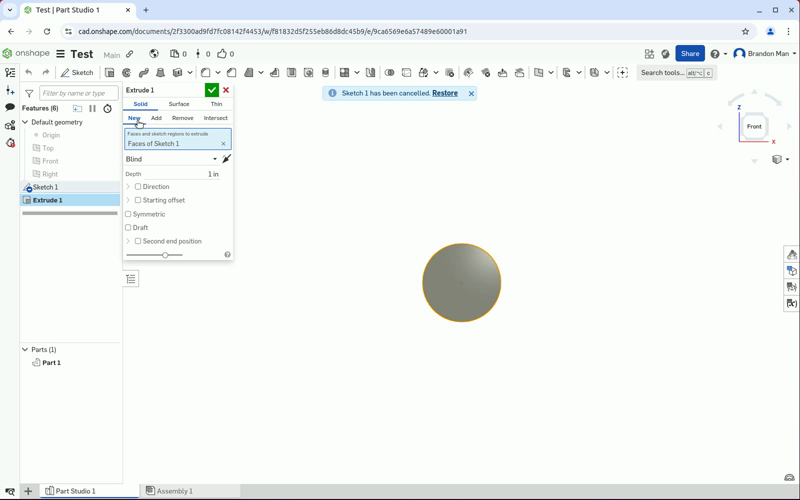
click(137, 120)
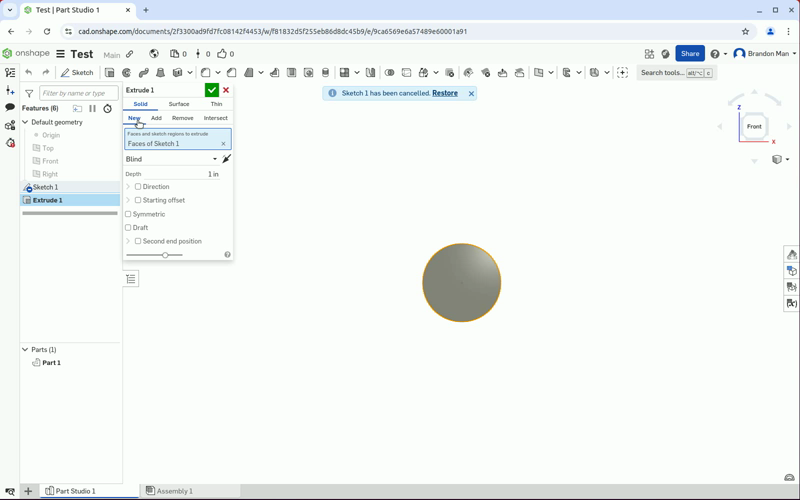
key(tab, 4)
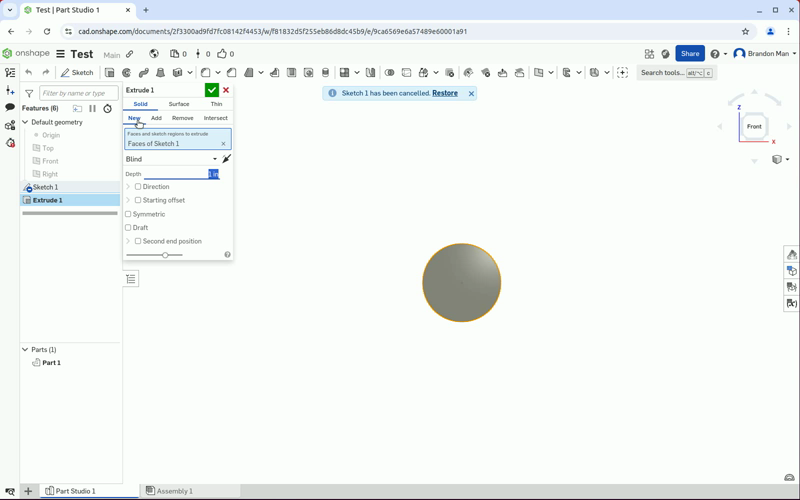
text(1.926)
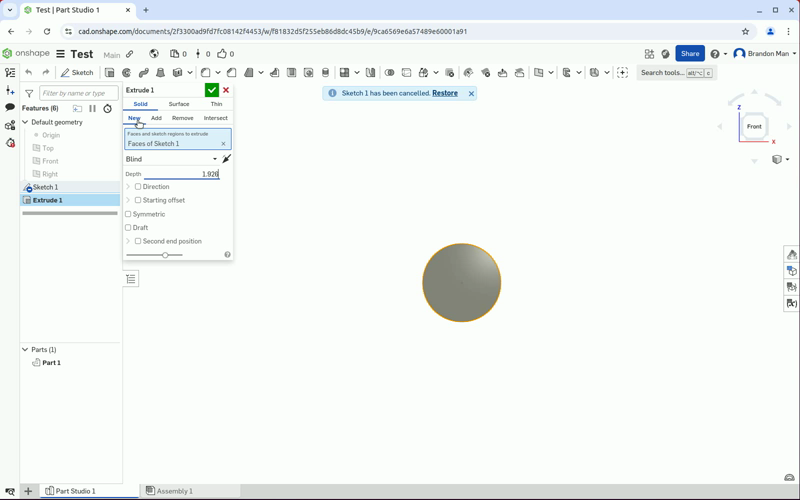
key(enter)
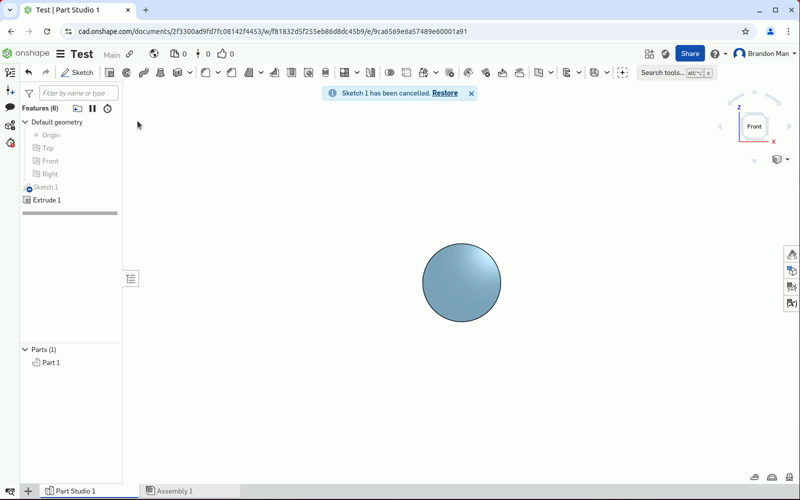
key(shift+h)
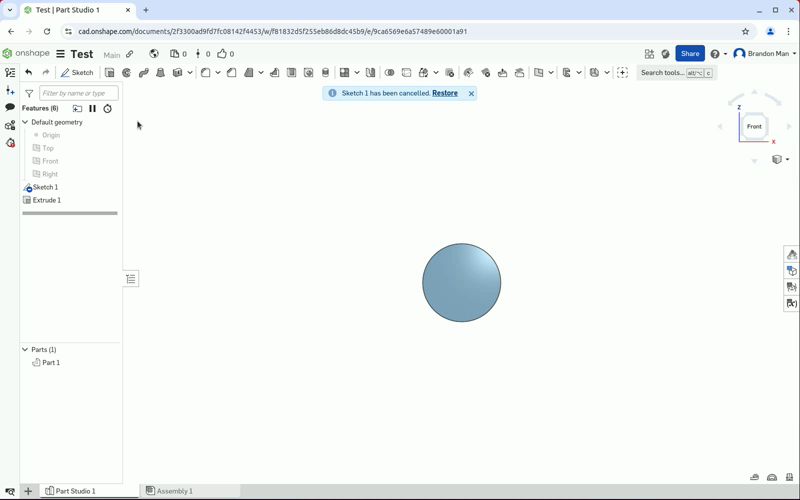
key(shift+h)
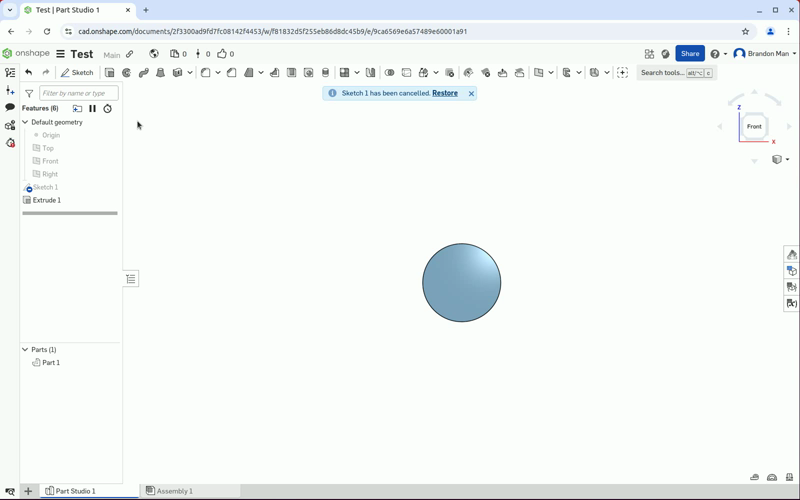
mouse_move(73, 189)
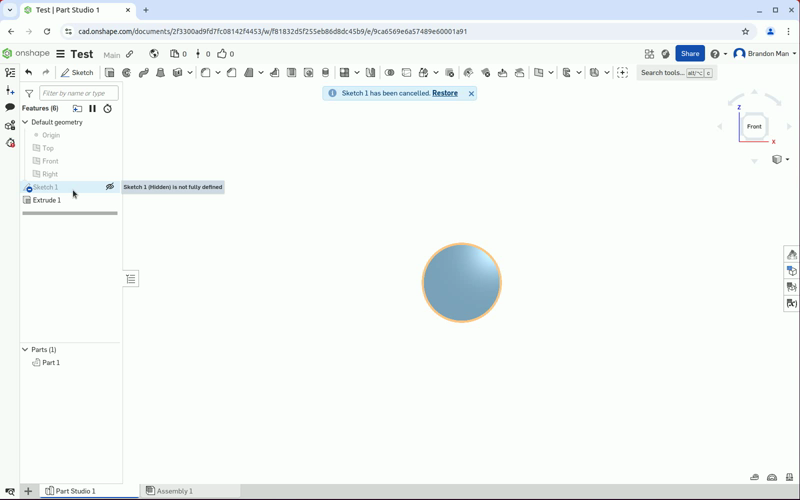
click(73, 189)
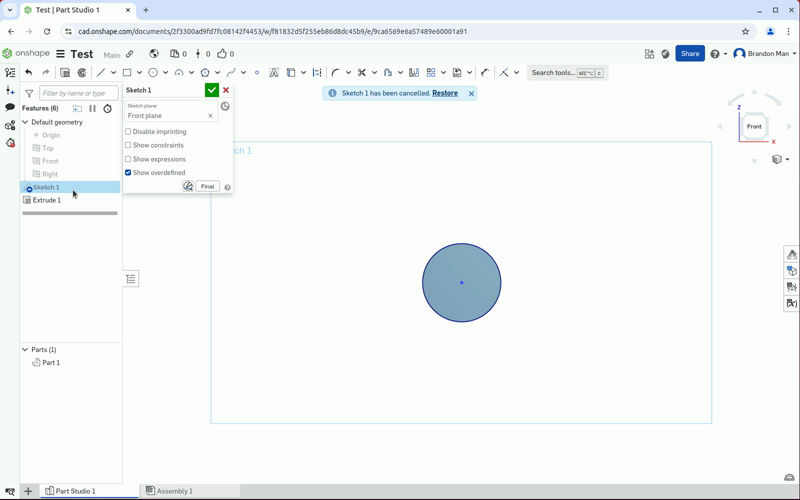
mouse_move(229, 92)
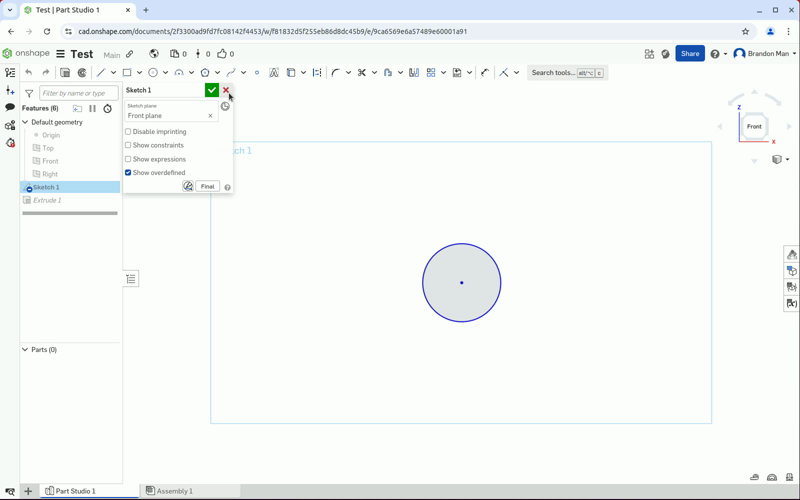
click(229, 92)
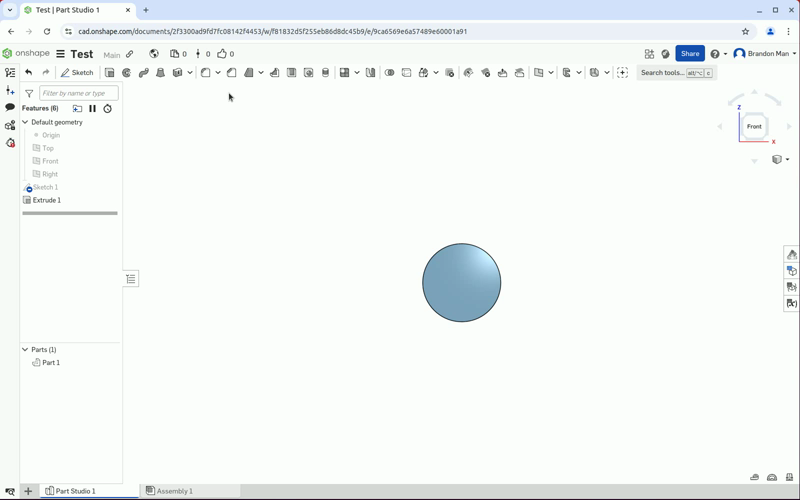
mouse_move(541, 75)
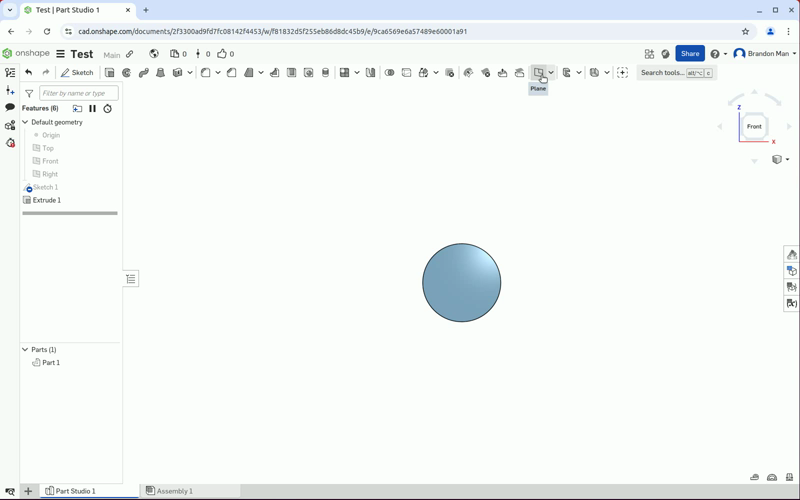
click(541, 75)
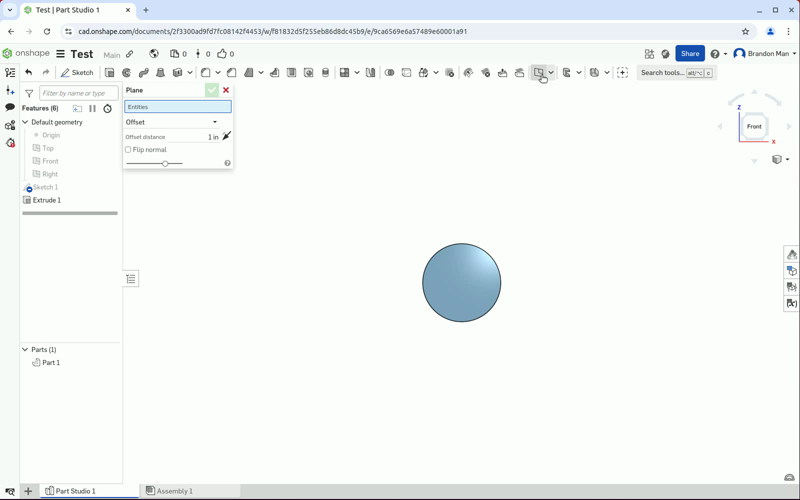
mouse_move(73, 163)
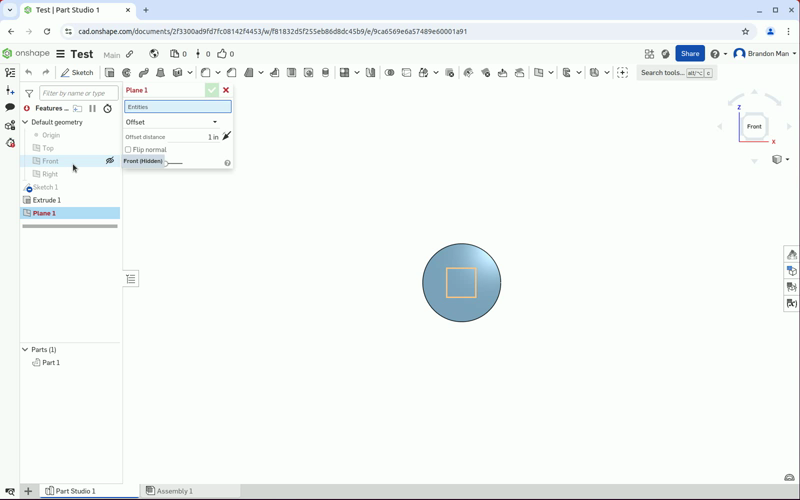
click(73, 163)
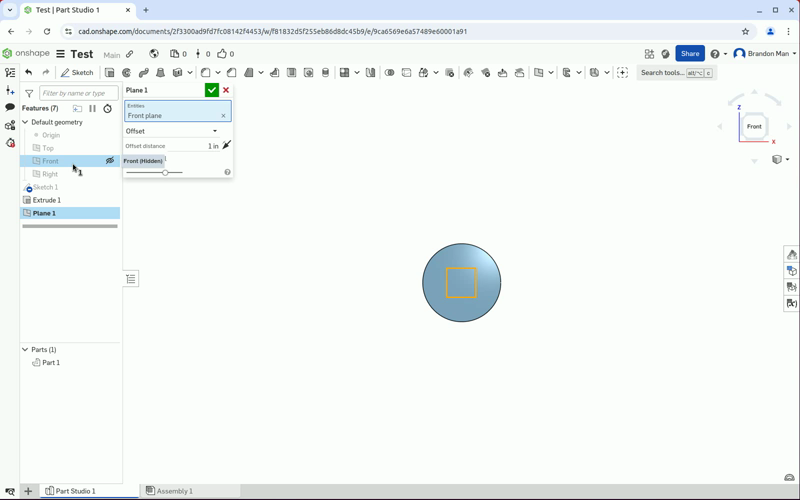
key(tab, 2)
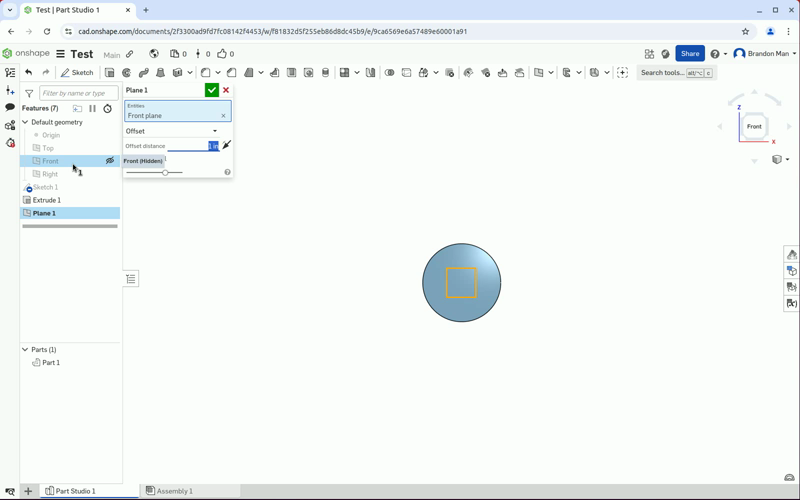
text(1.91)
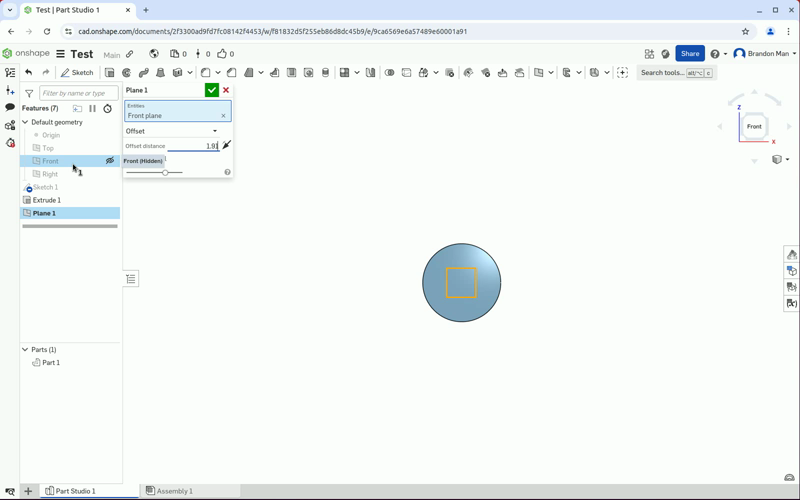
key(enter, 2)
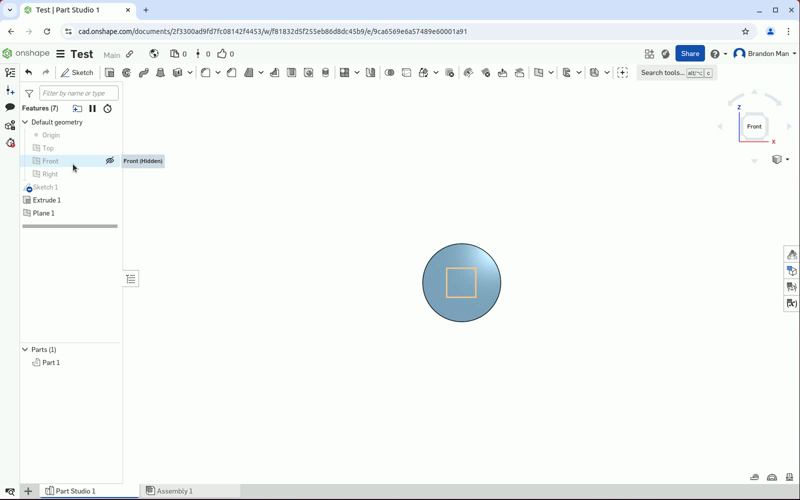
key(shift+s)
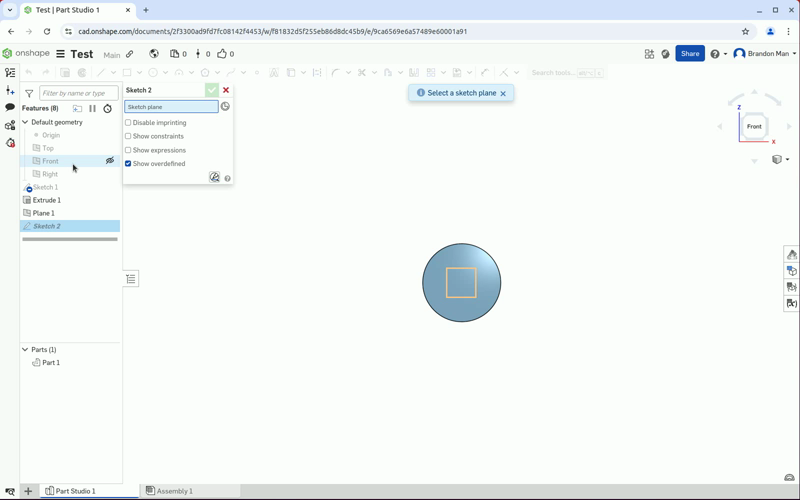
mouse_move(73, 215)
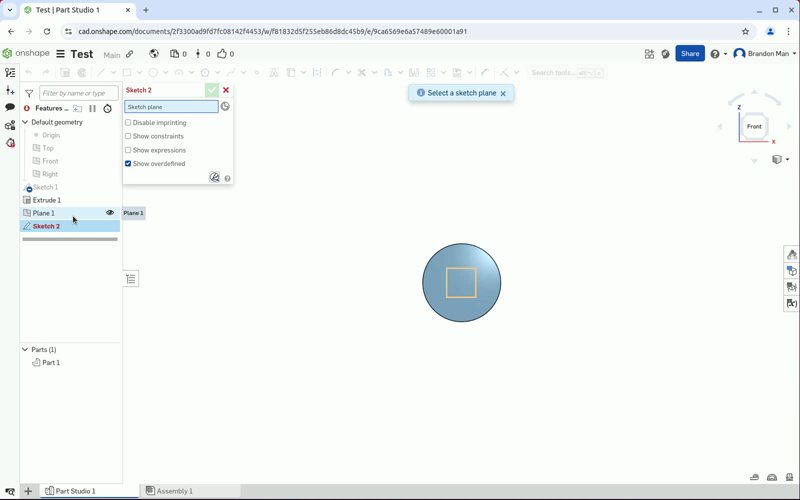
click(73, 215)
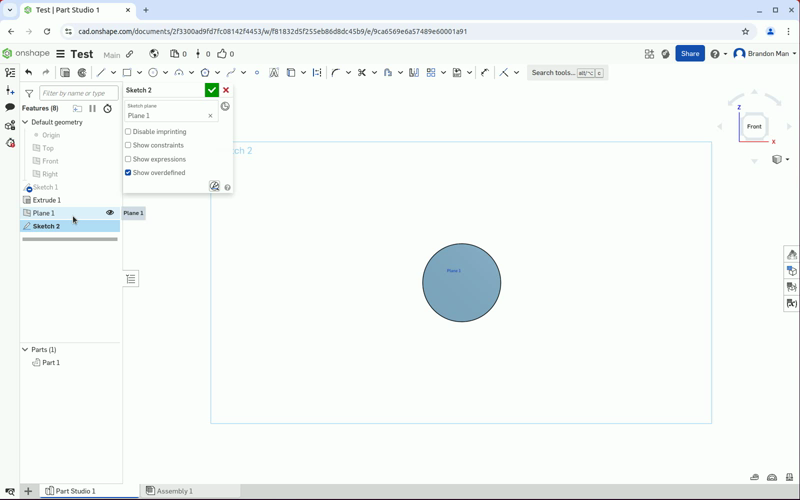
mouse_move(73, 352)
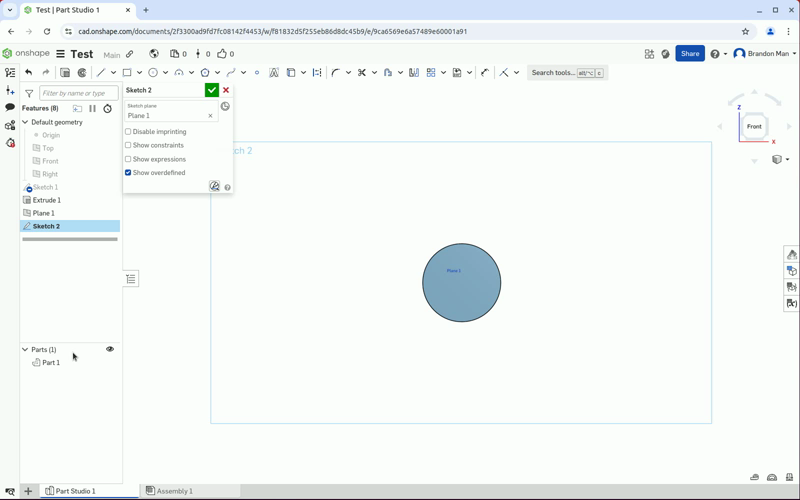
key(y)
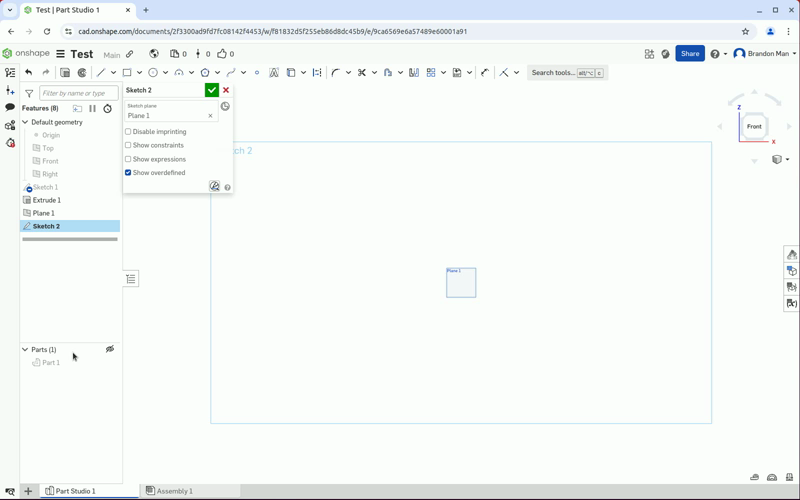
key(c)
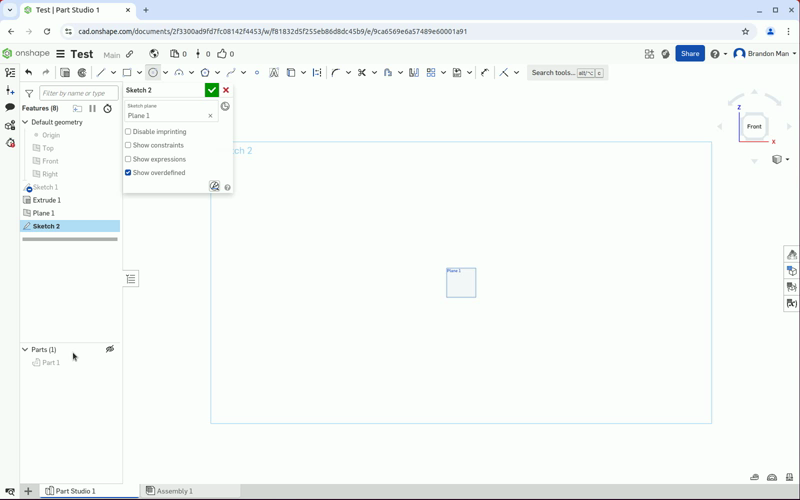
key_down(shift)
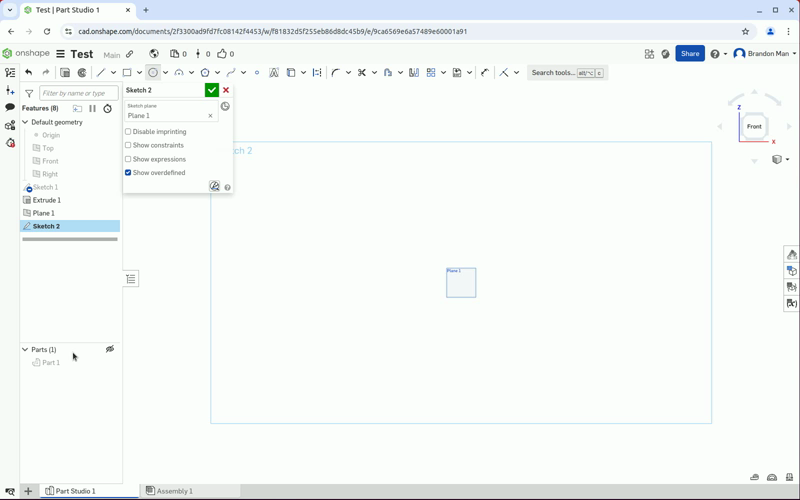
mouse_move(460, 282)
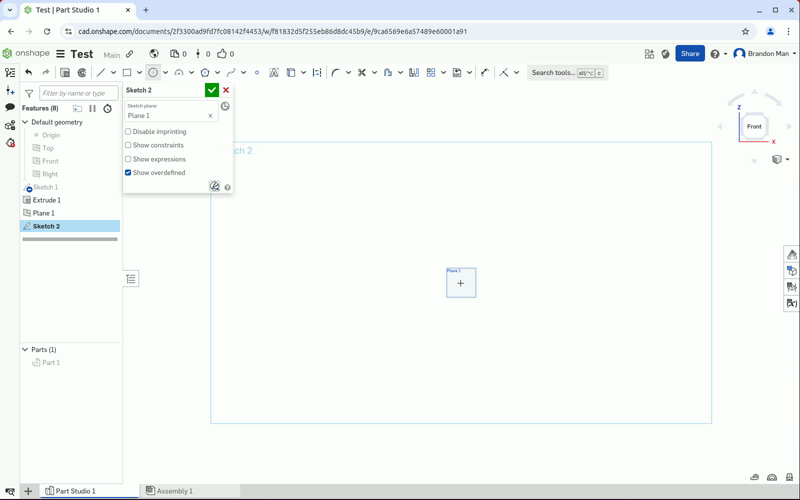
click(460, 282)
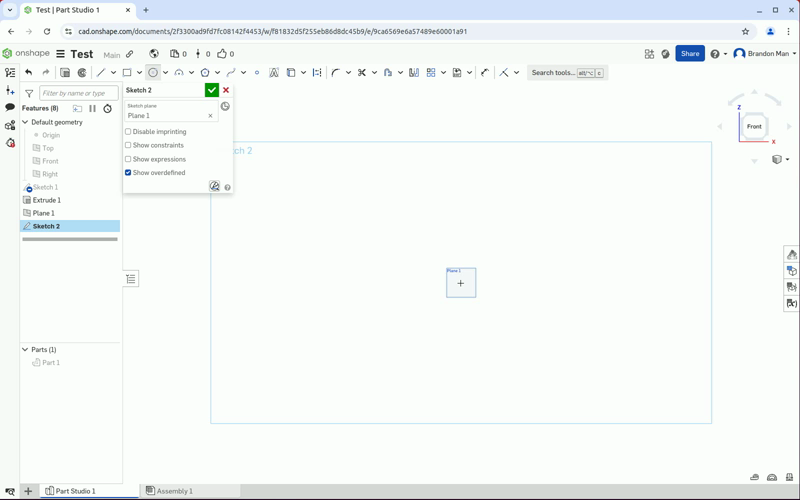
key_up(shift)
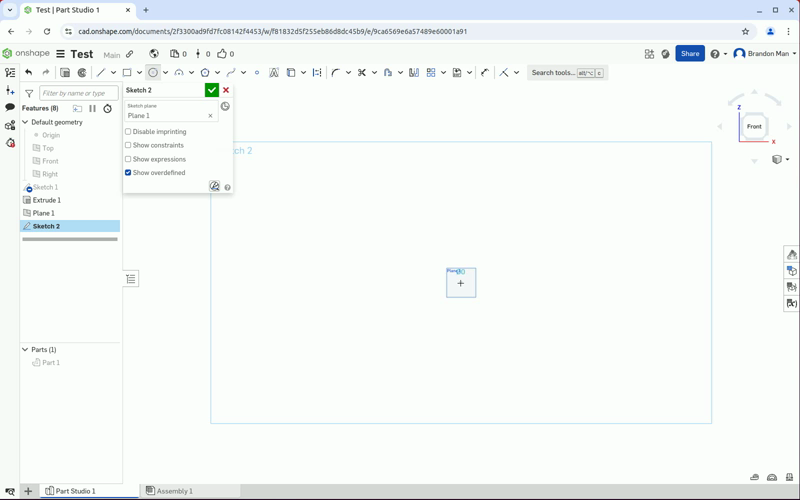
mouse_move(481, 282)
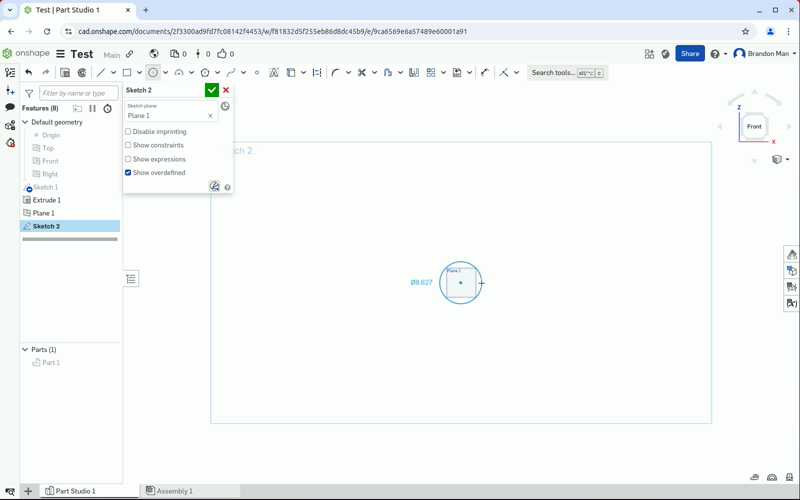
click(481, 282)
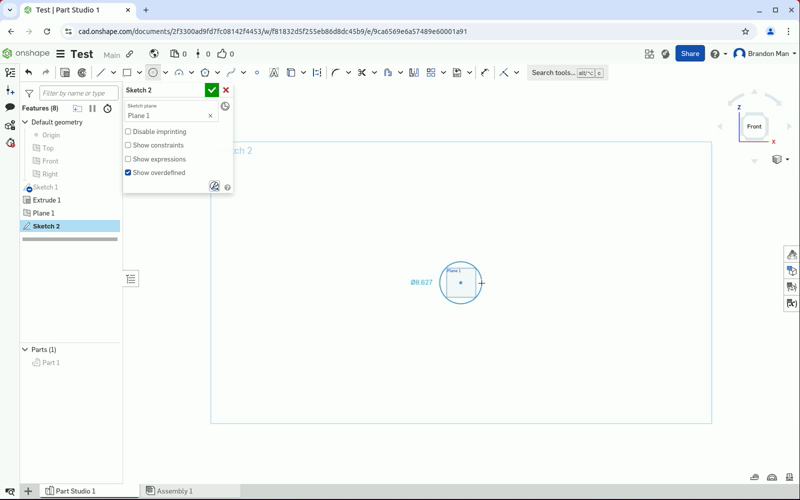
key(esc)
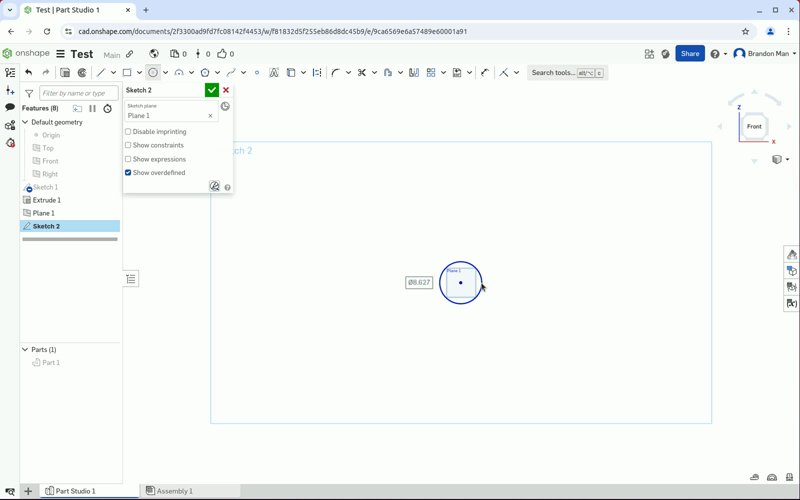
mouse_move(447, 276)
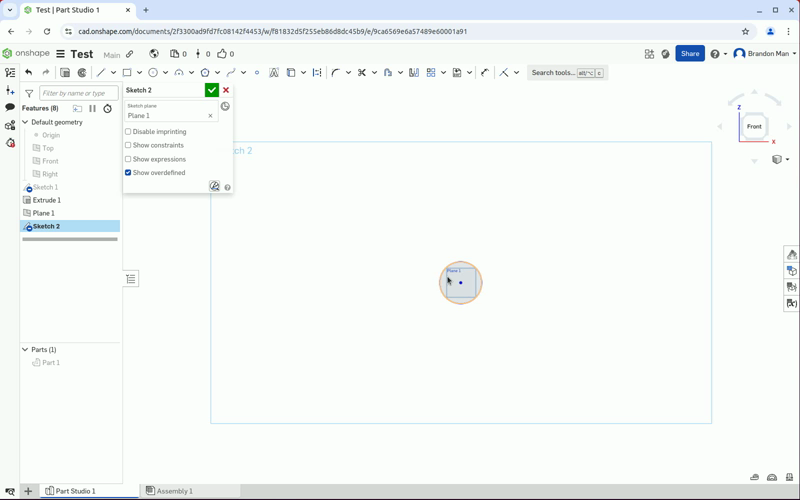
scroll(6)
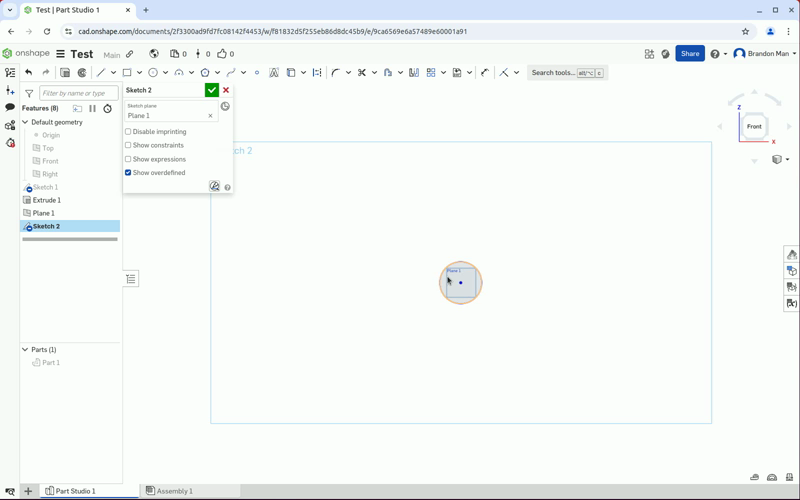
scroll(6)
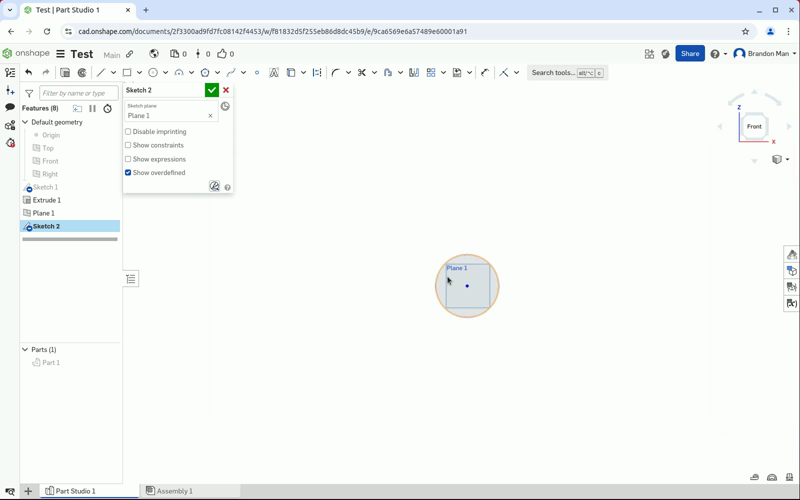
scroll(6)
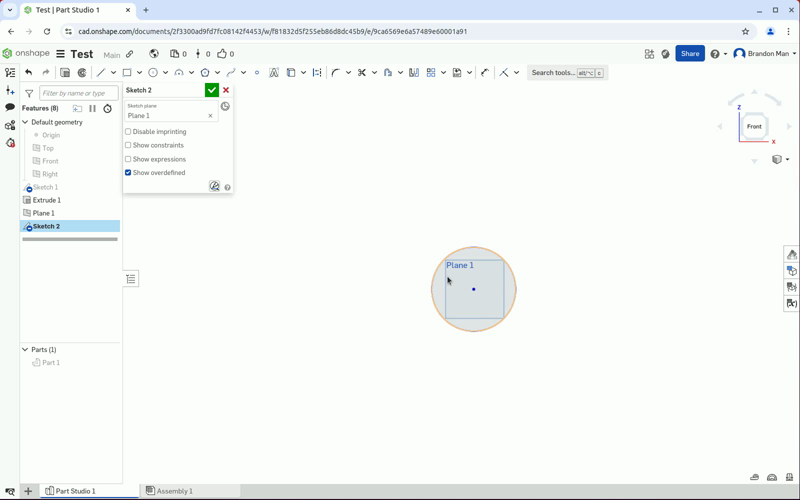
scroll(6)
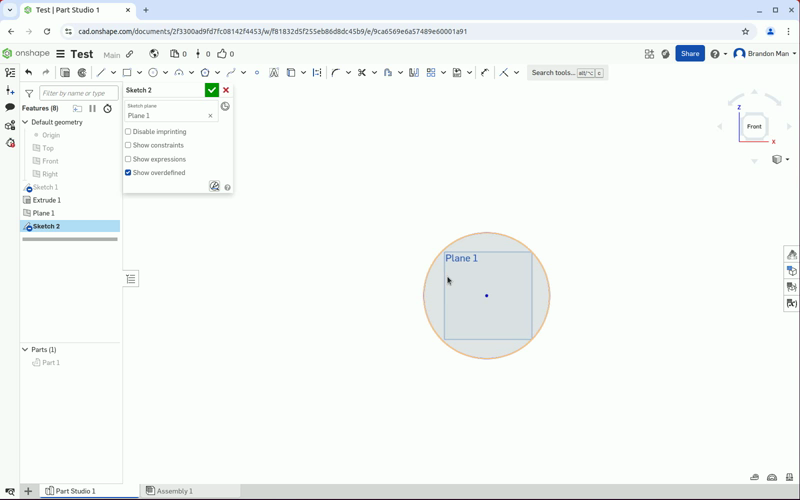
scroll(6)
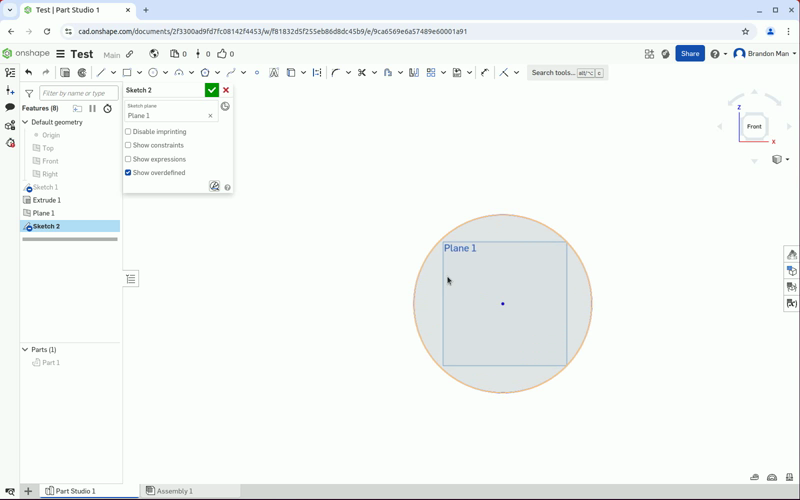
scroll(6)
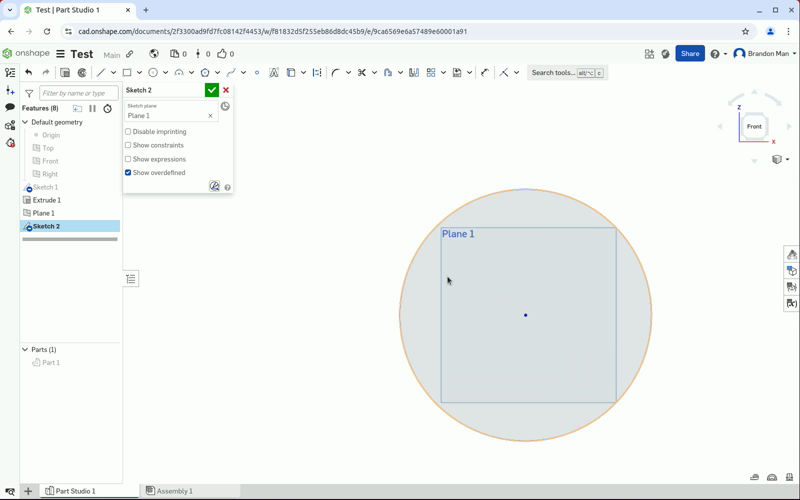
scroll(6)
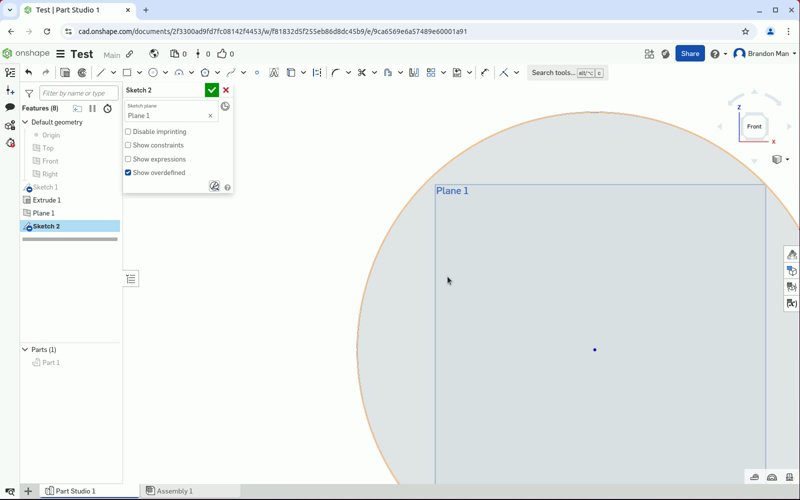
click(447, 276)
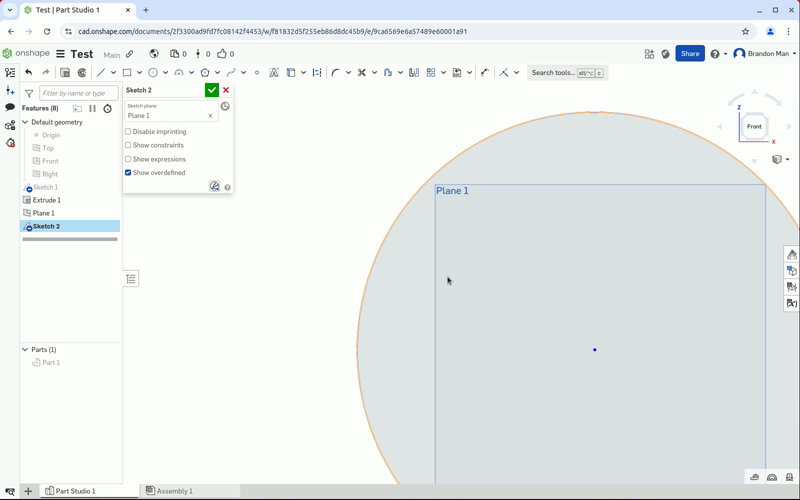
scroll(-6)
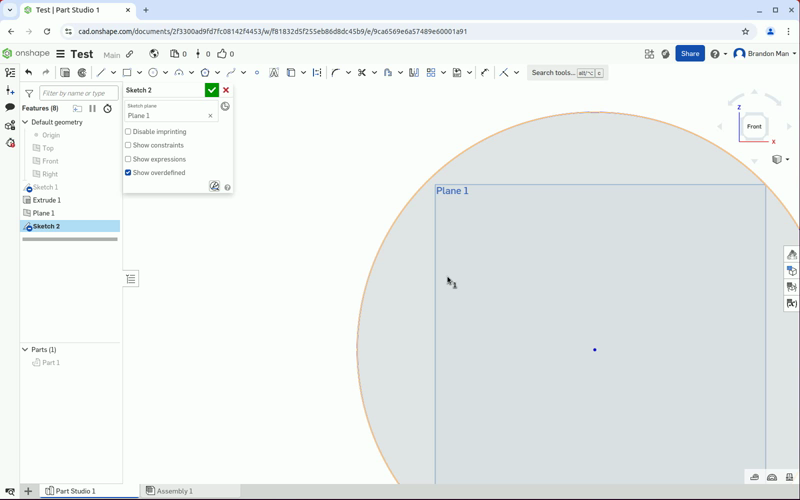
scroll(-6)
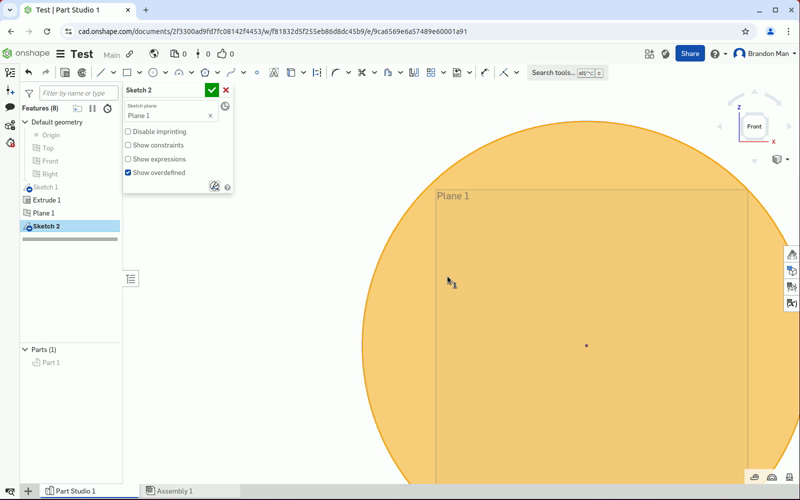
scroll(-6)
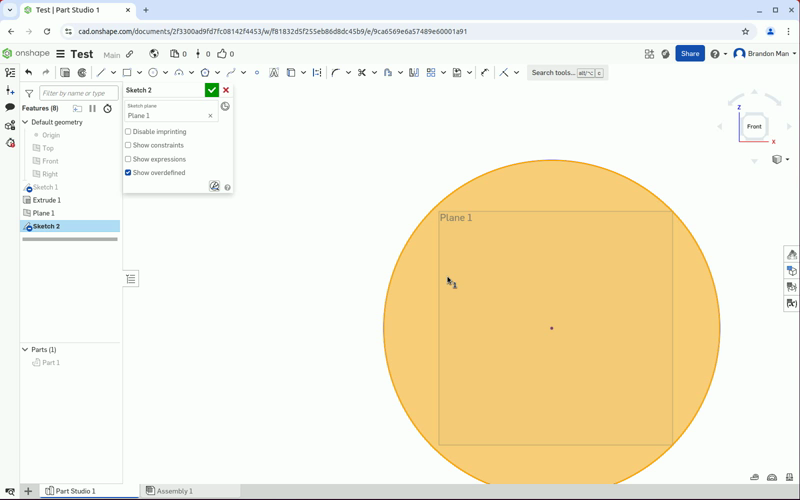
scroll(-6)
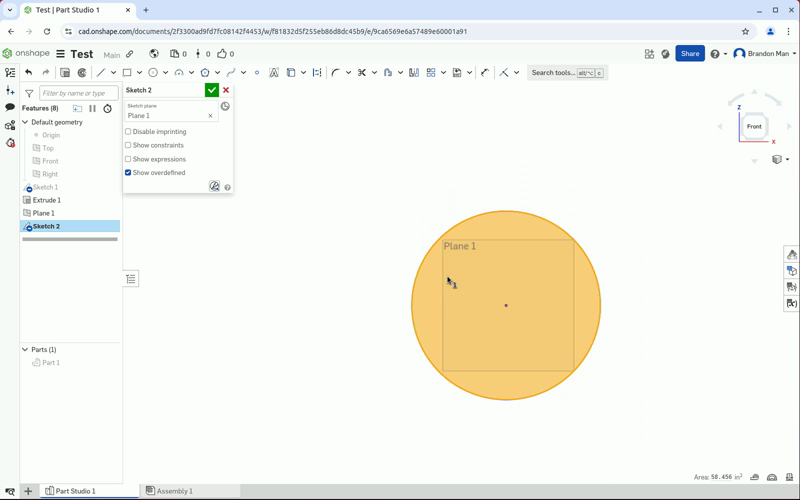
scroll(-6)
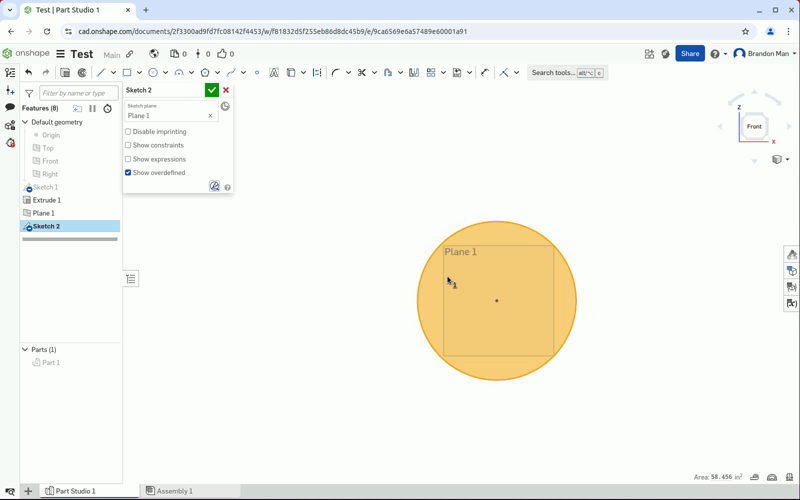
scroll(-6)
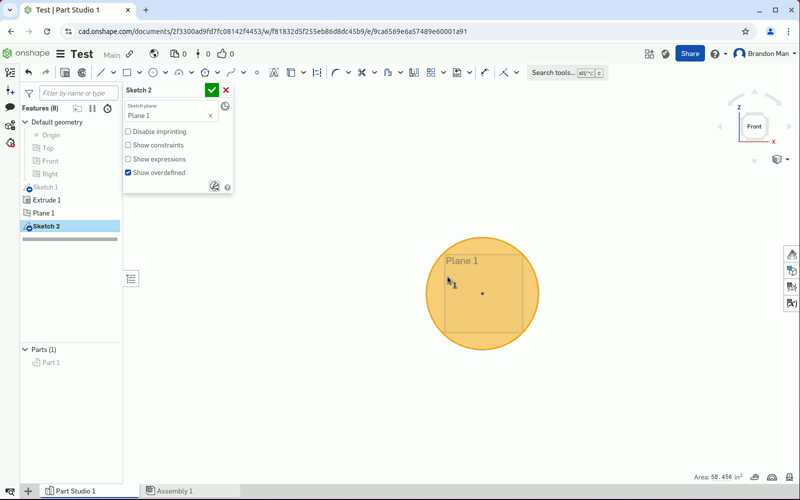
scroll(-6)
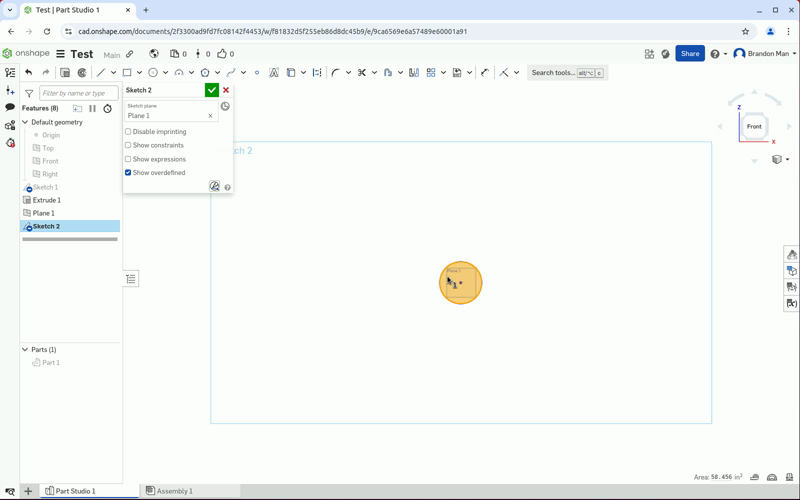
mouse_move(73, 352)
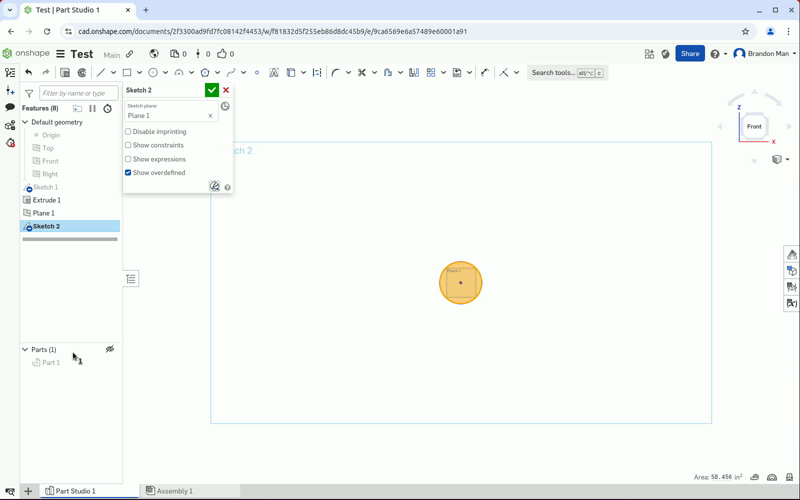
key(shift+y)
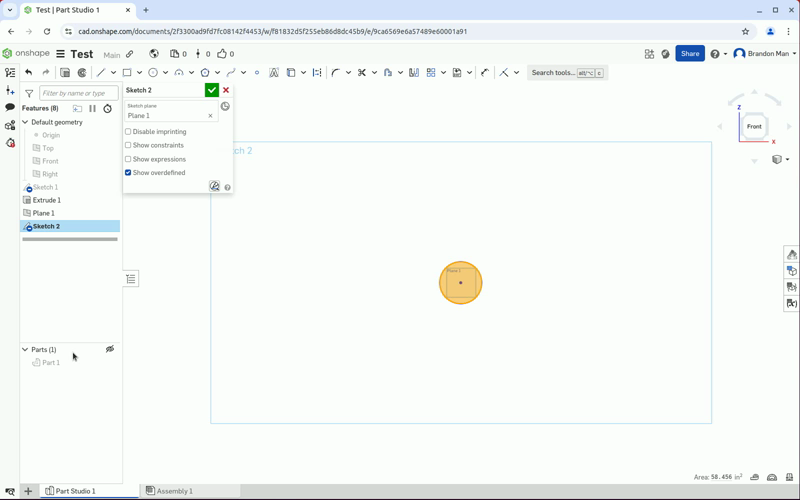
key(shift+e)
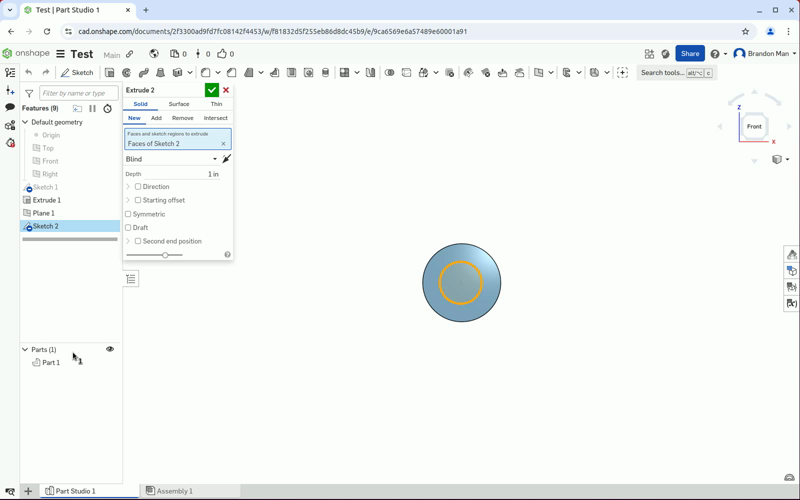
mouse_move(143, 106)
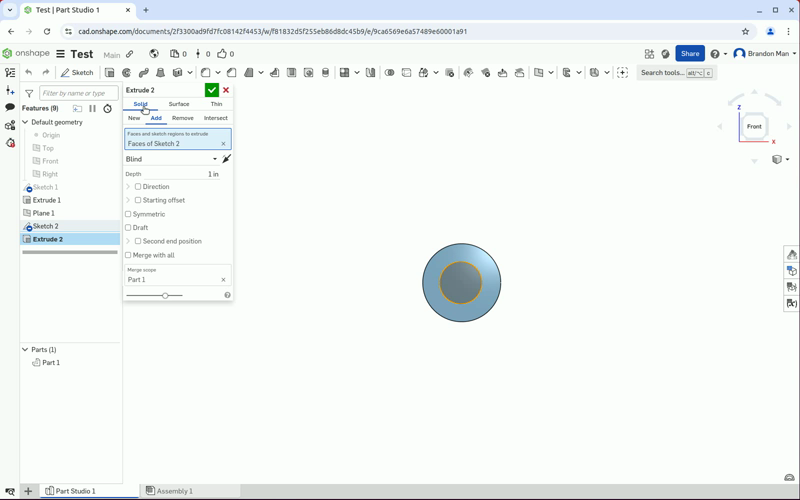
click(143, 106)
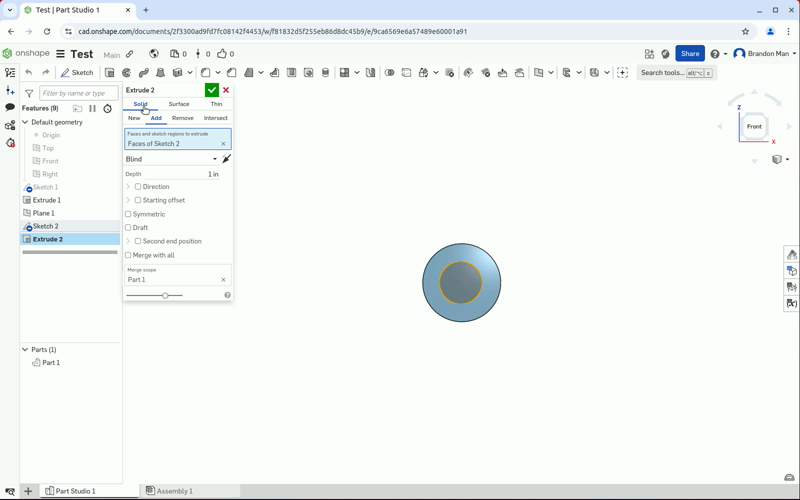
mouse_move(137, 120)
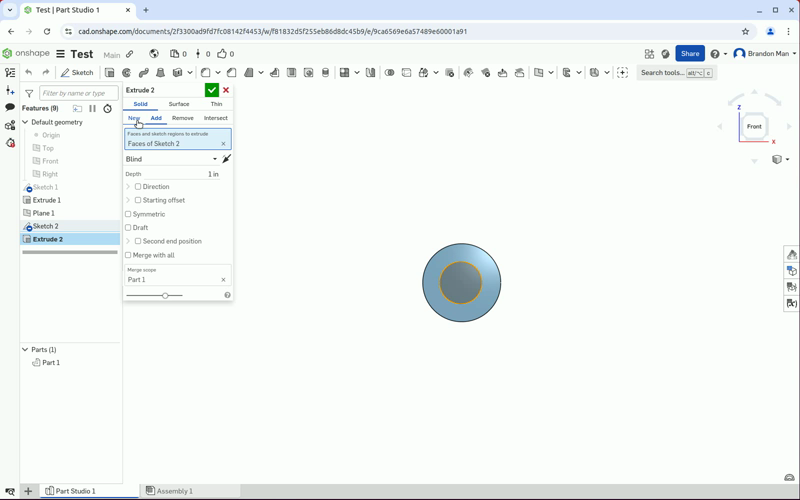
click(137, 120)
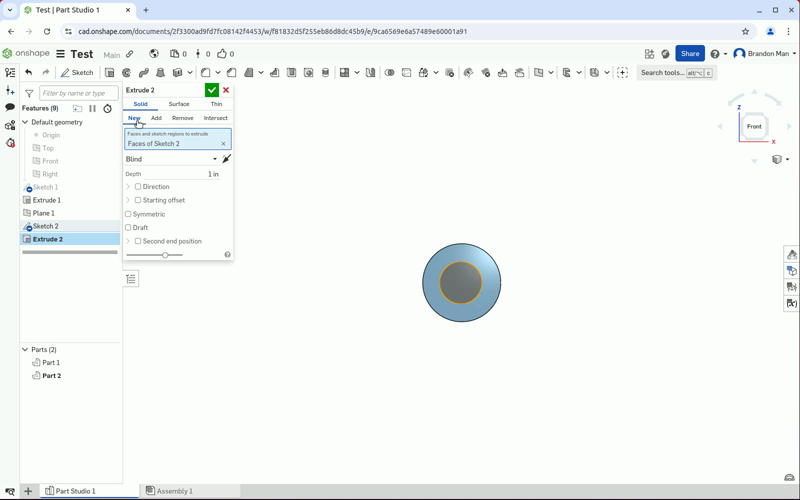
key(tab, 4)
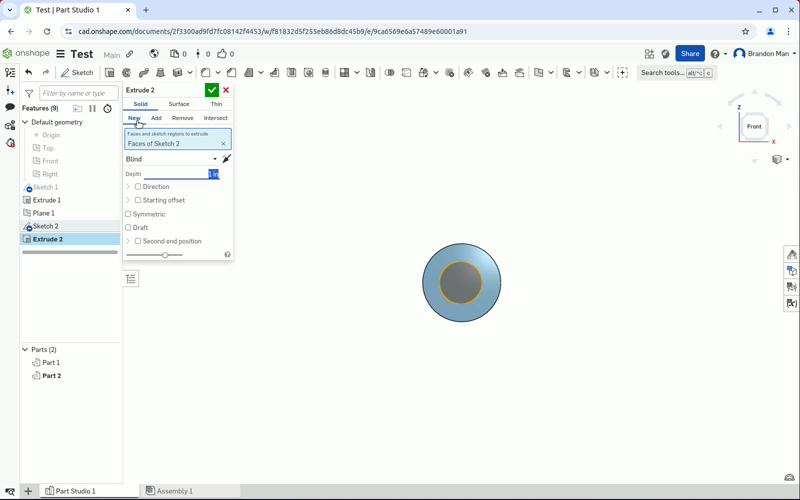
text(21.183)
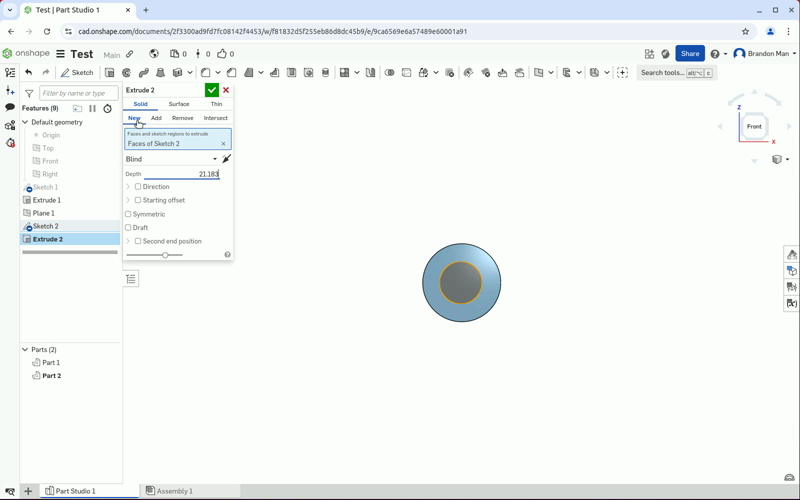
key(enter)
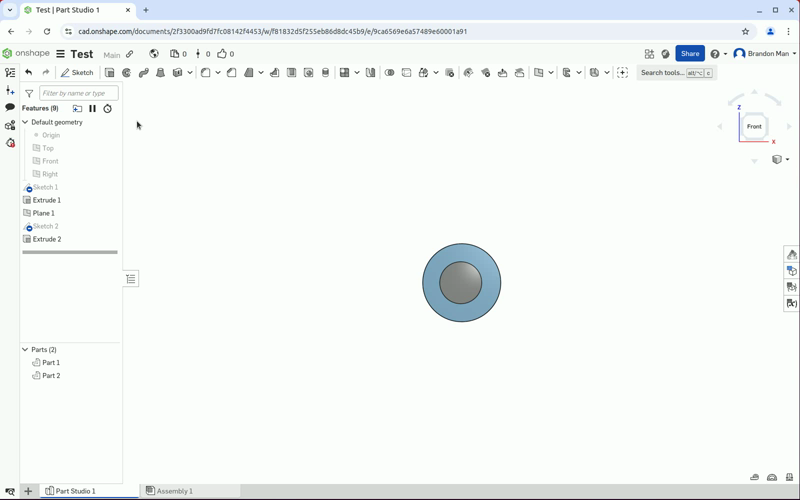
key(shift+h)
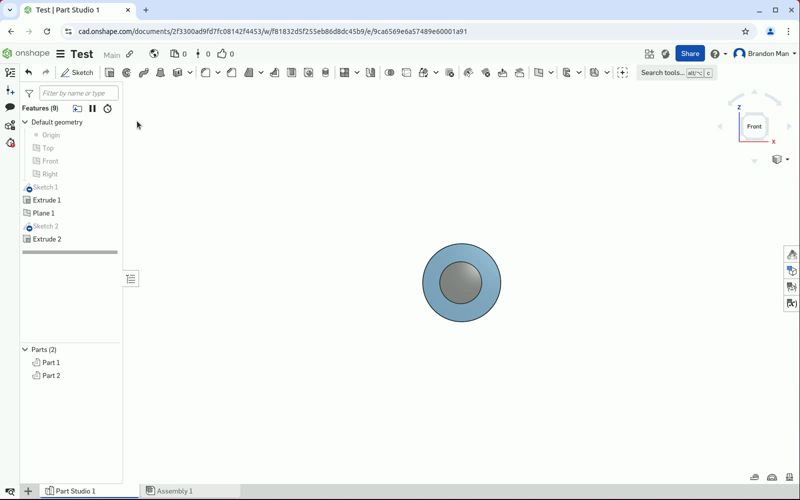
key(shift+h)
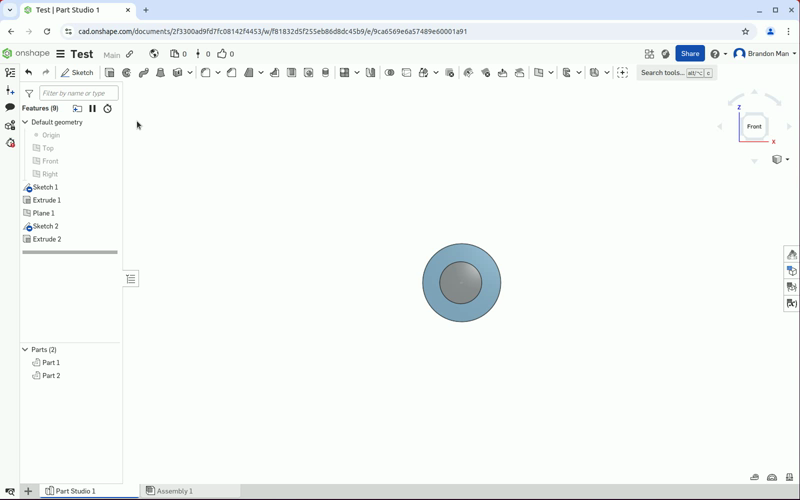
key(shift+7)
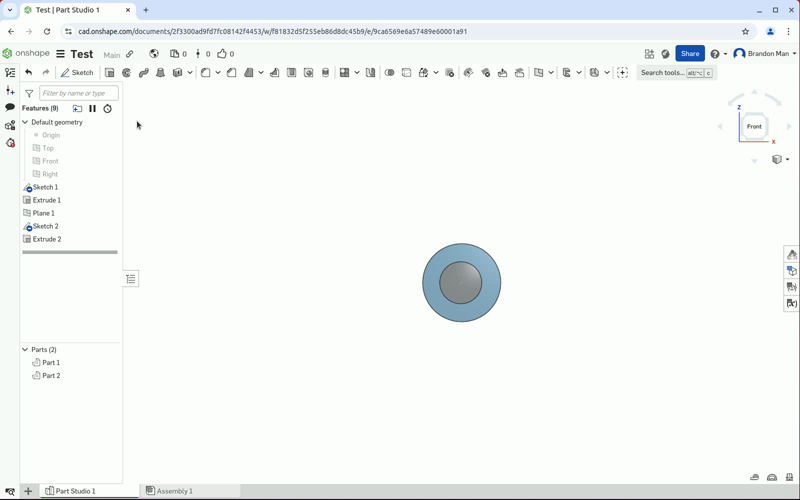
key(left, 2)
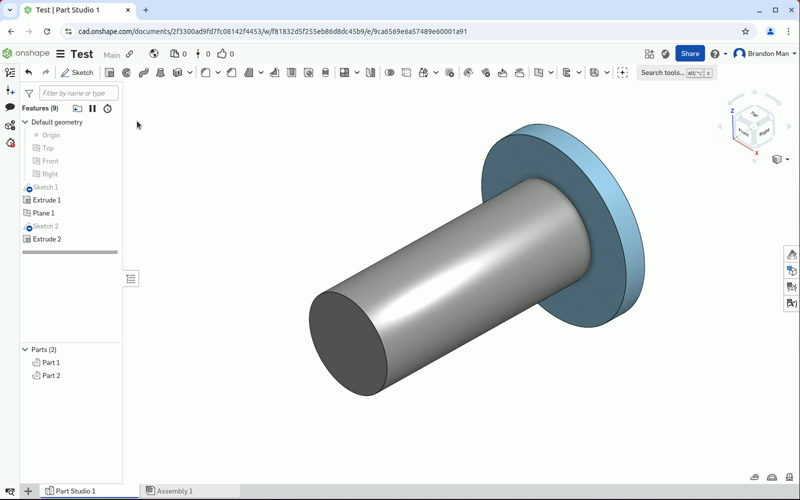
key(down, 2)
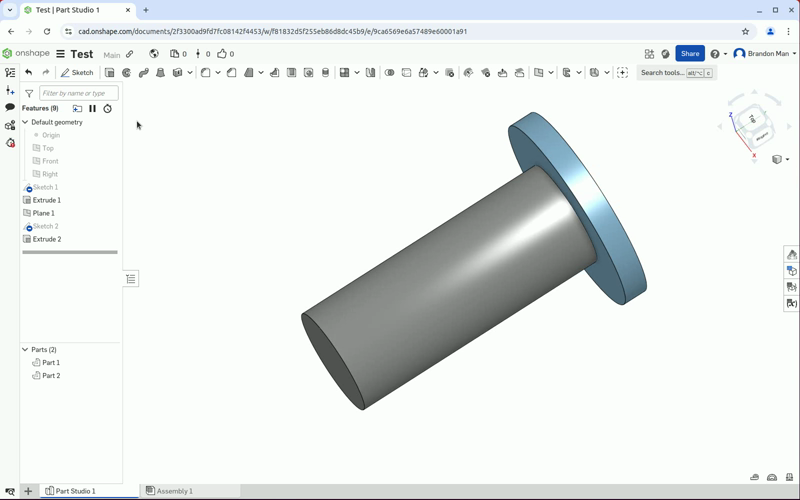
key(up, 2)
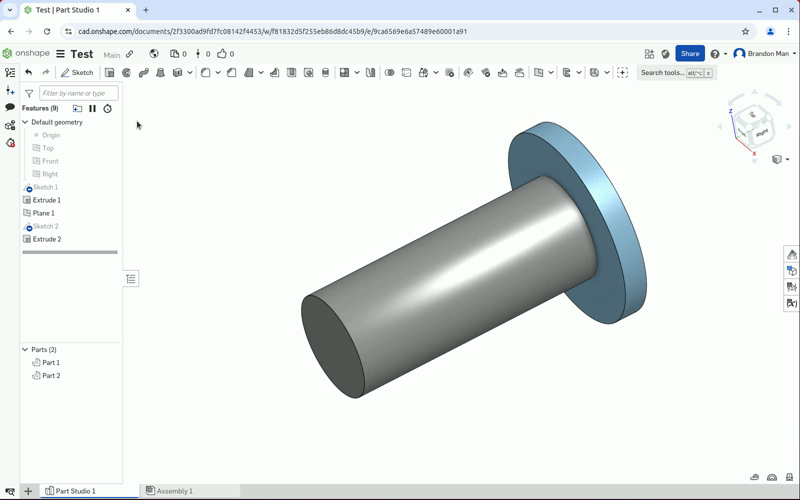
key(right, 2)
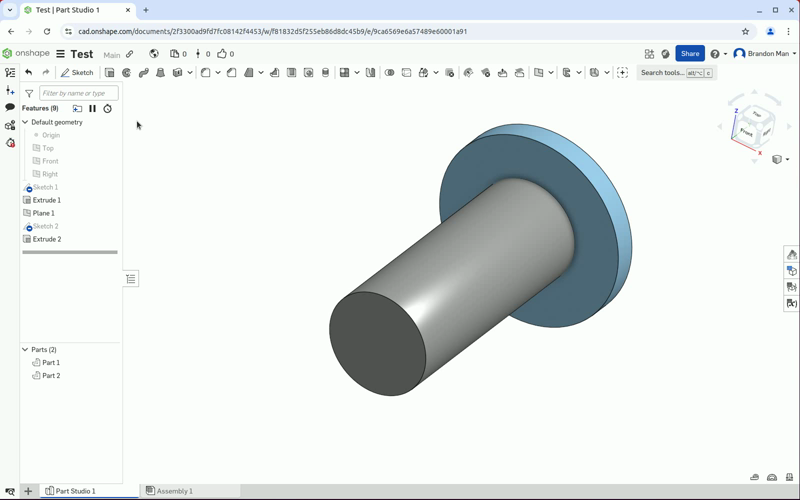
mouse_move(73, 189)
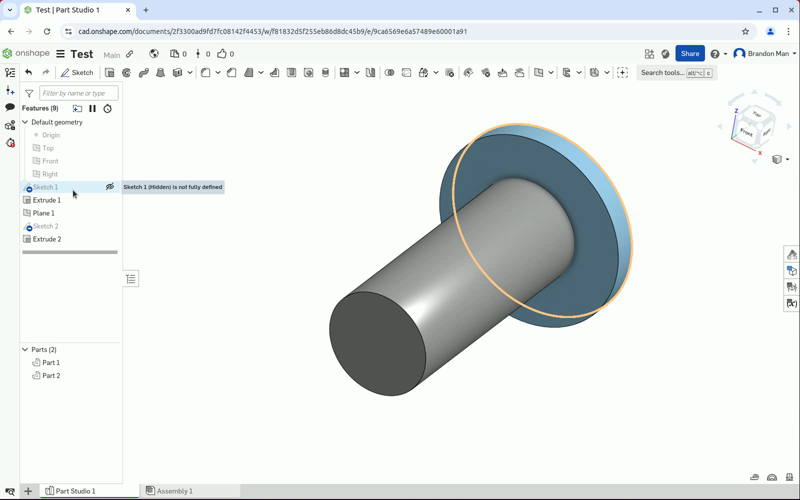
click(73, 189)